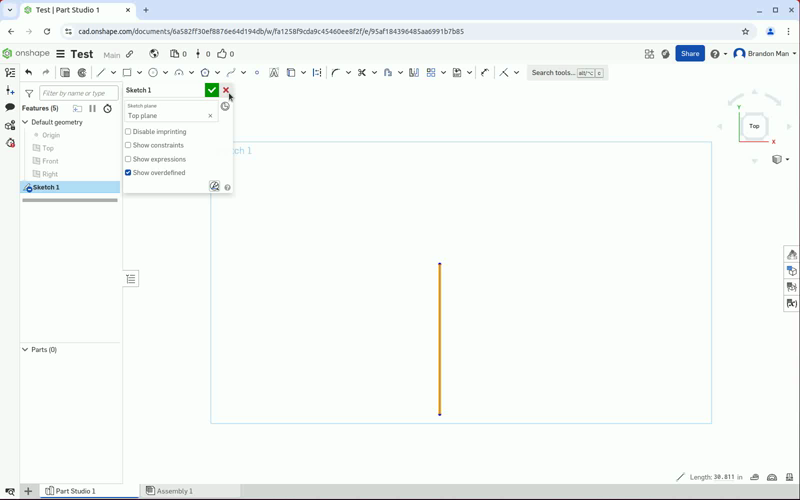
key(shift+h)
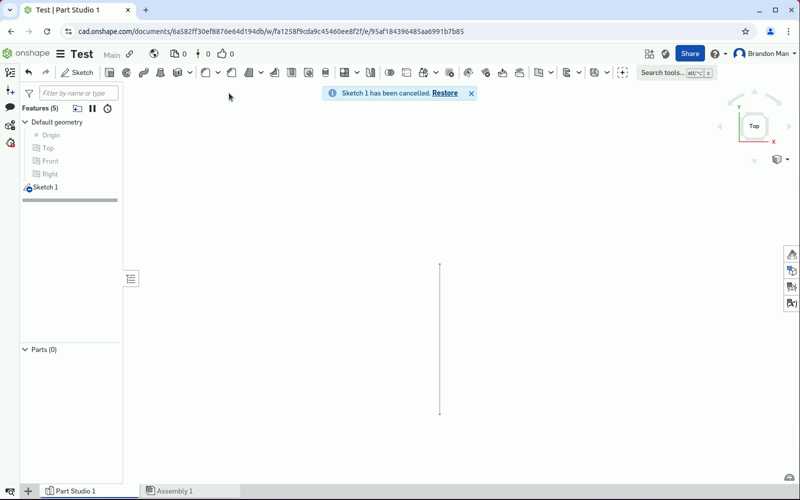
mouse_move(73, 352)
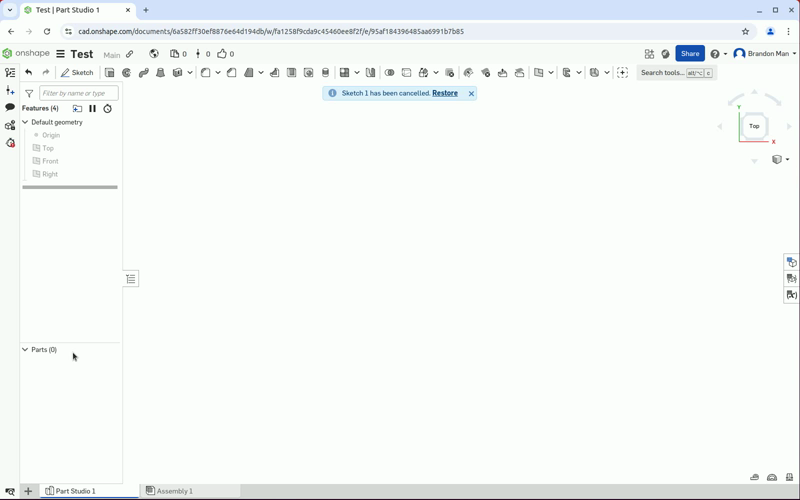
key(y)
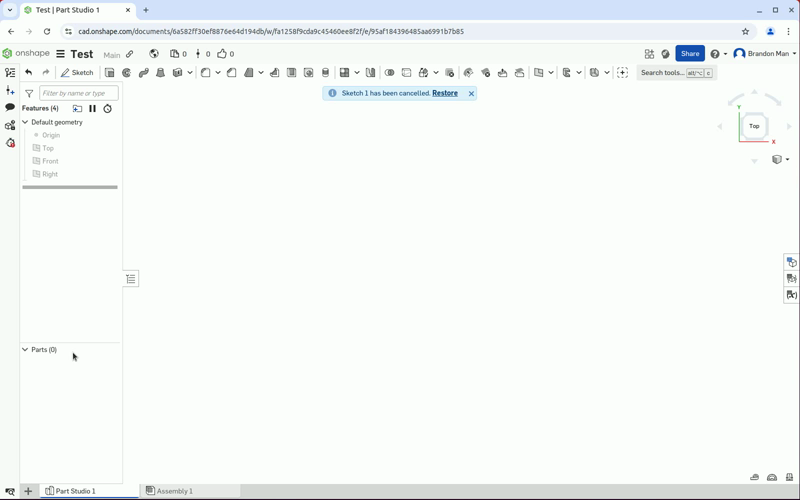
key(shift+p)
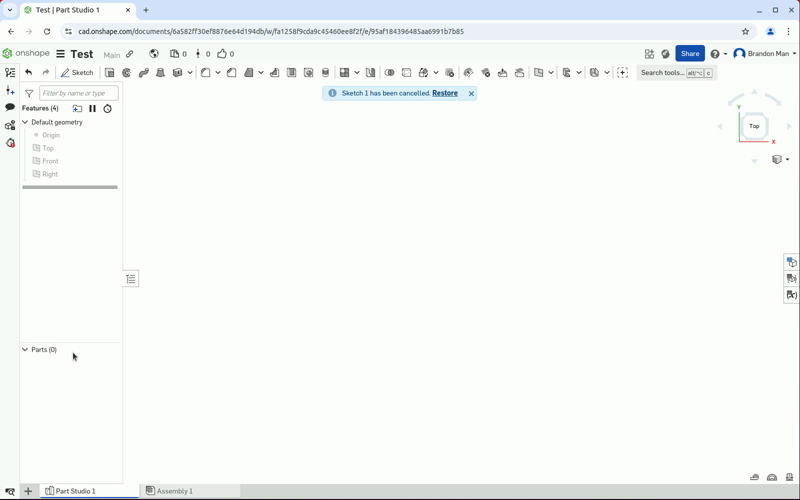
key(space)
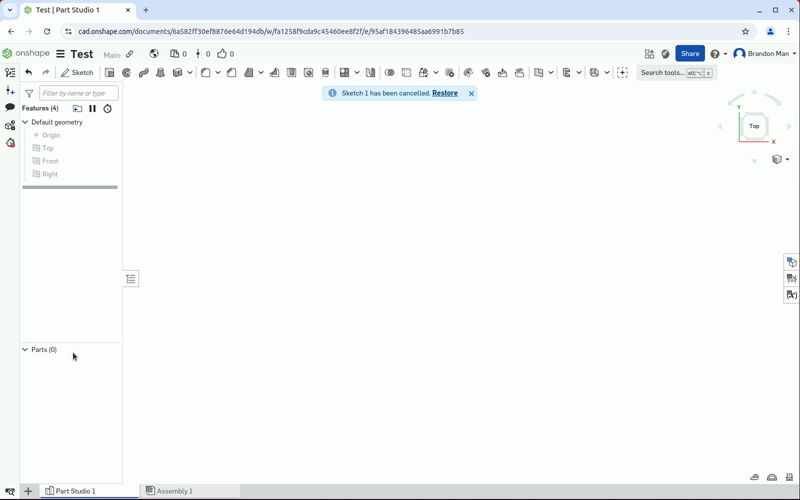
key_down(shift)
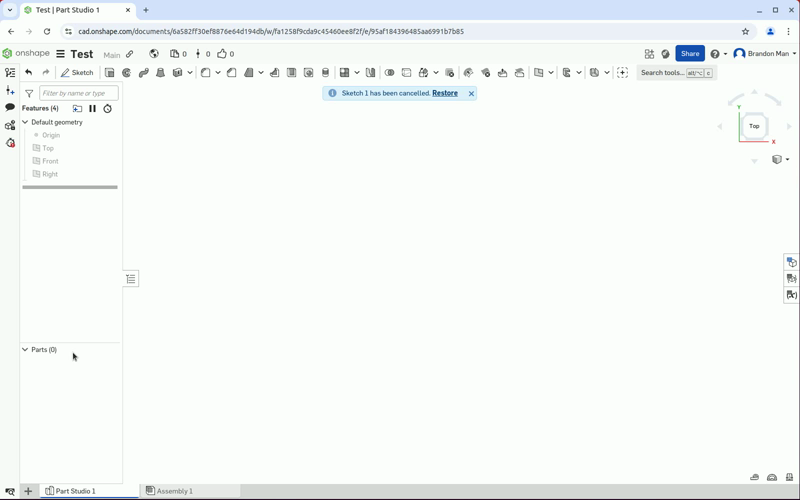
key(up)
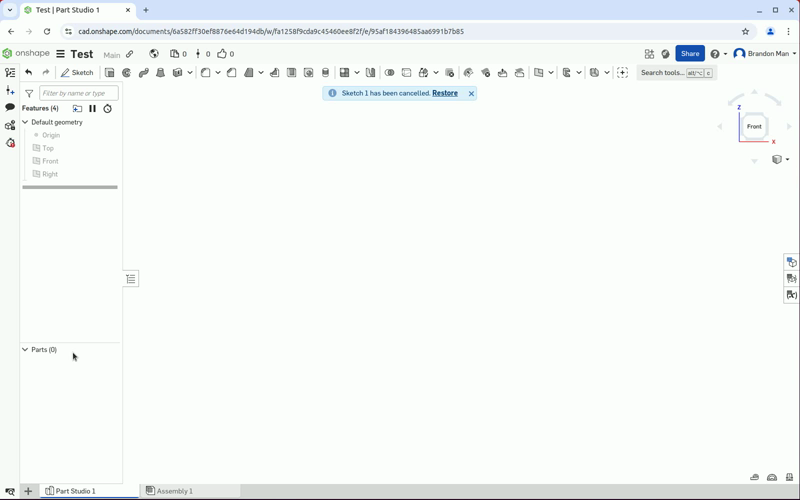
key_up(shift)
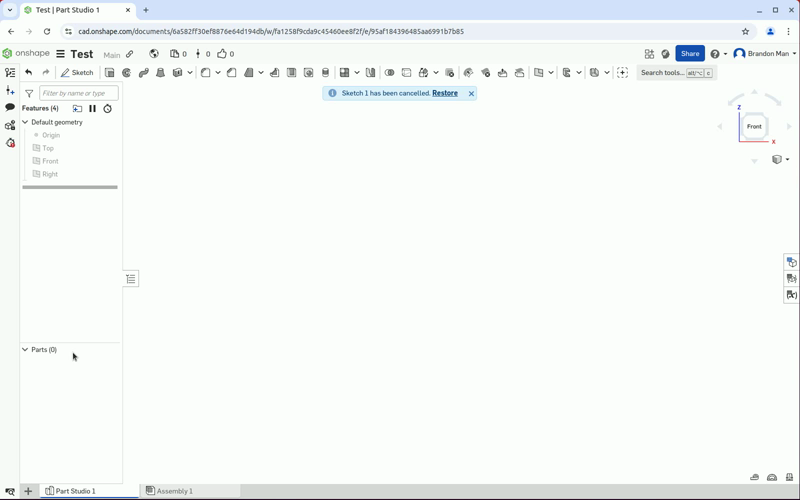
mouse_move(73, 352)
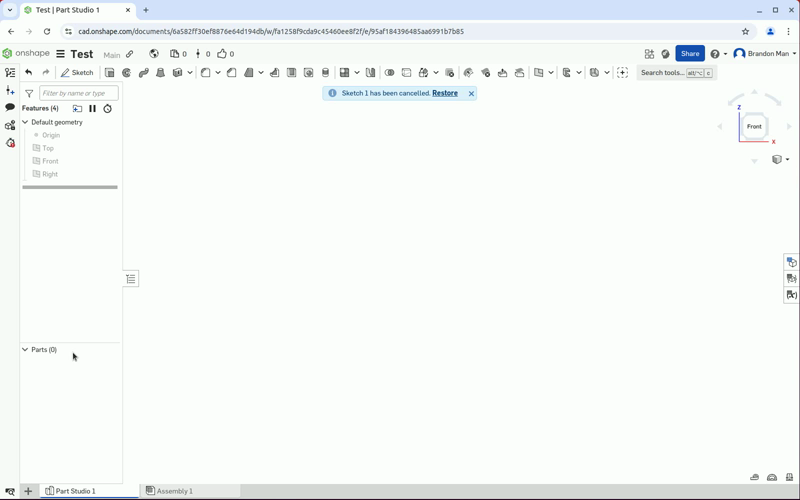
key(shift+y)
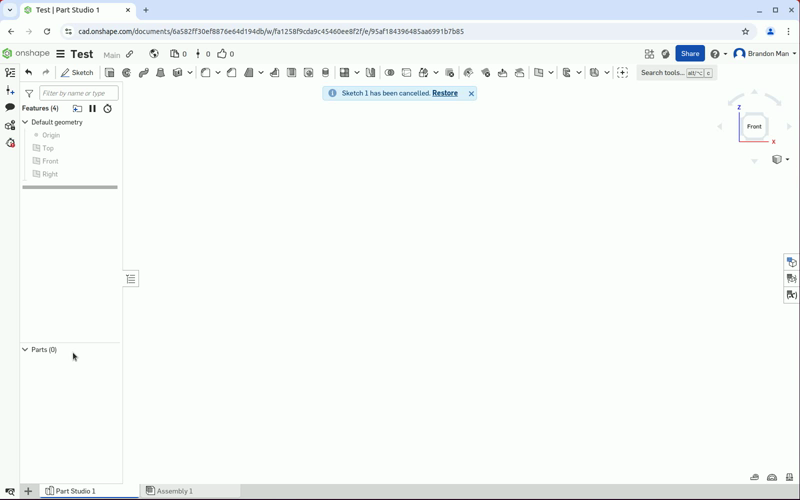
key(shift+s)
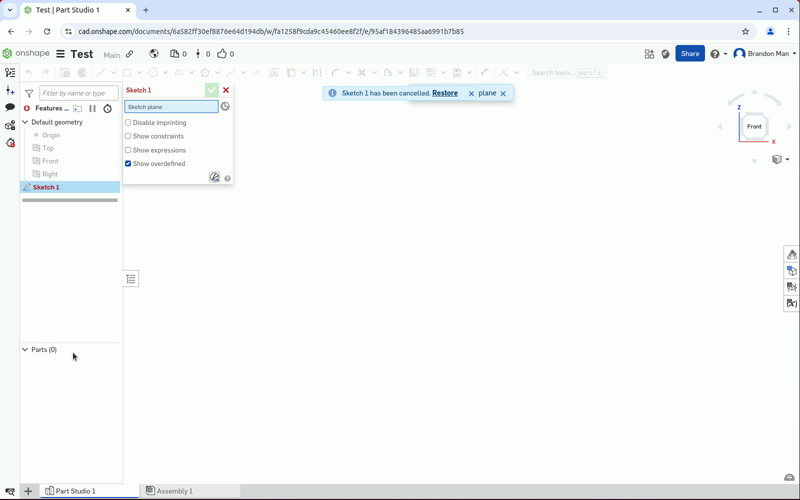
mouse_move(73, 163)
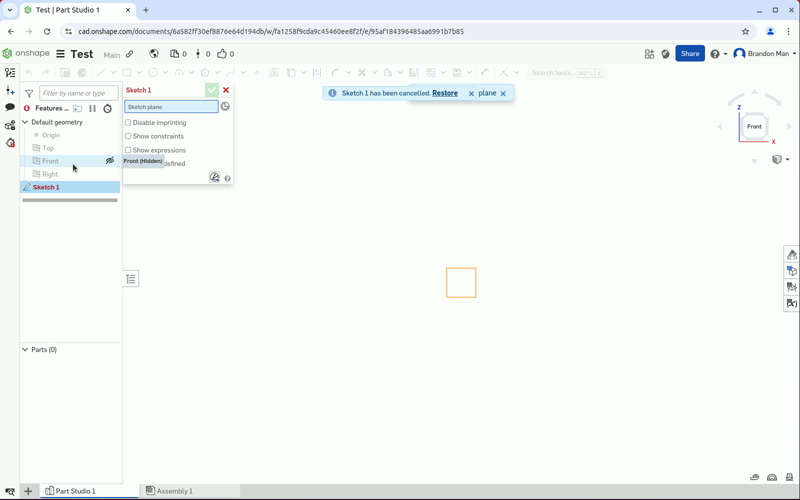
click(73, 163)
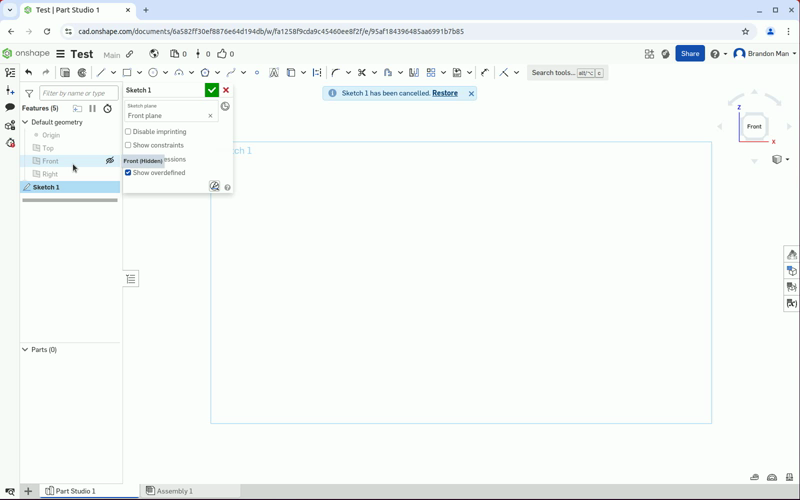
mouse_move(73, 352)
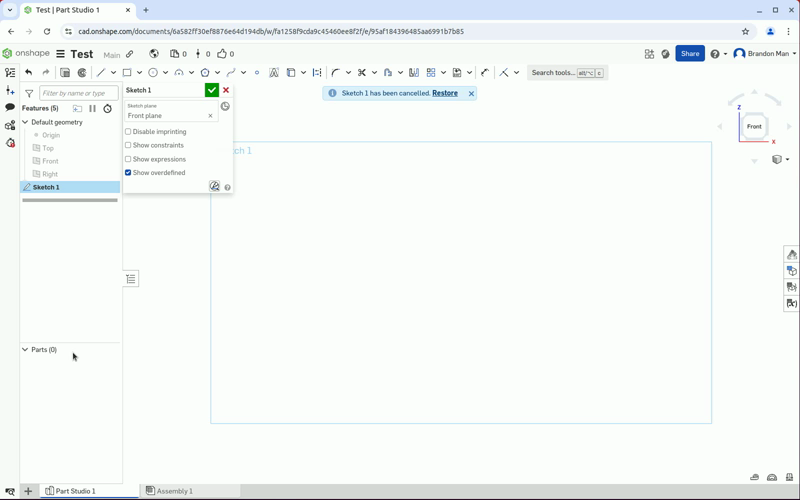
key(y)
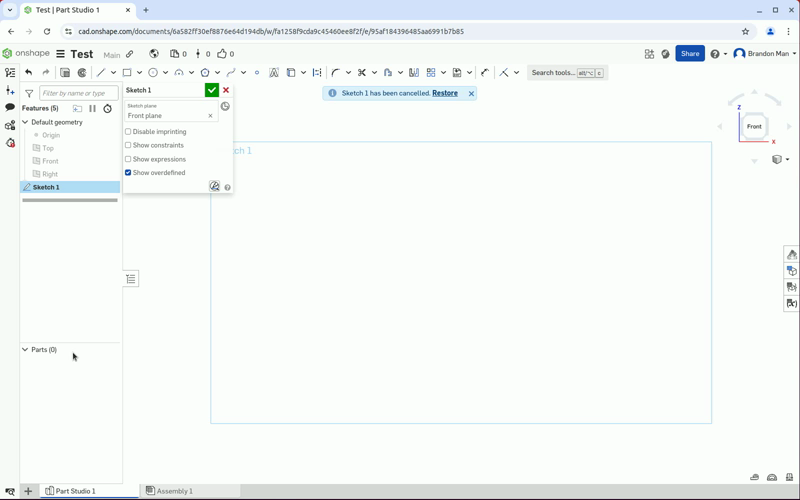
key(l)
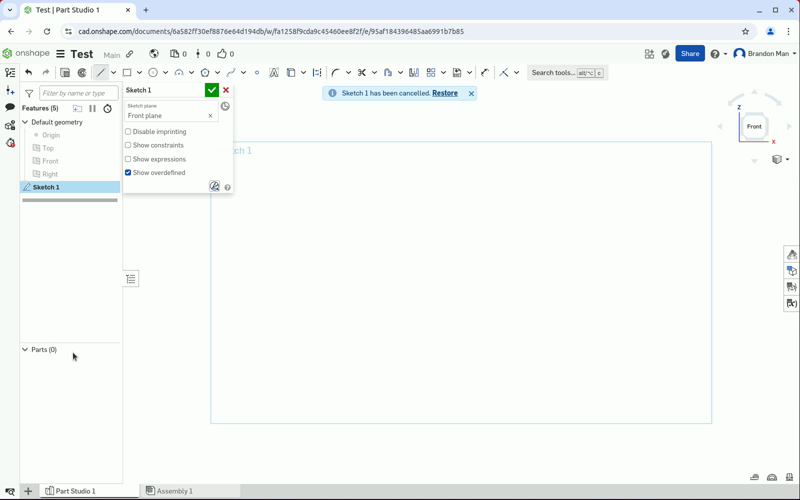
key_down(shift)
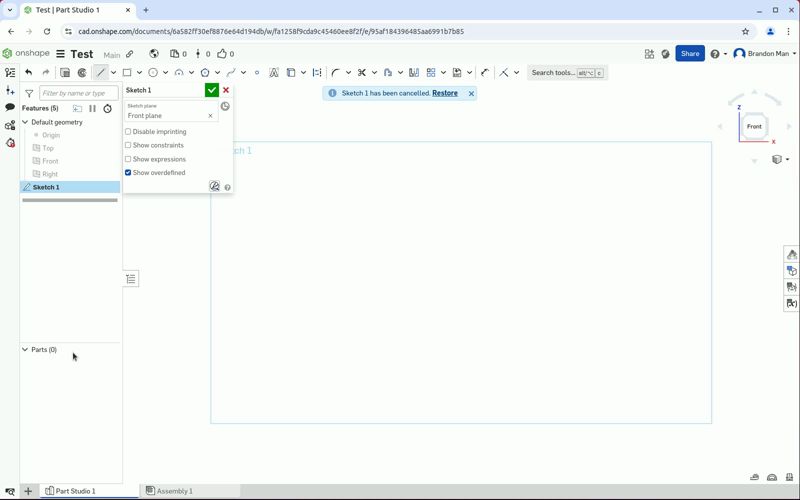
mouse_move(348, 272)
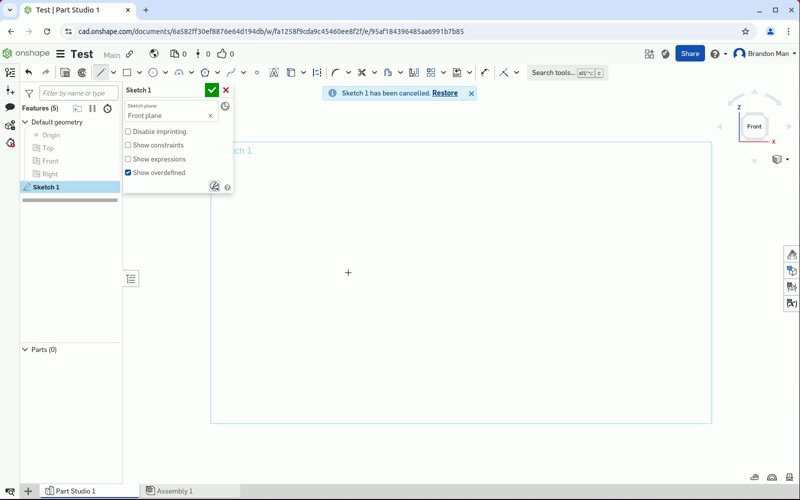
click(348, 272)
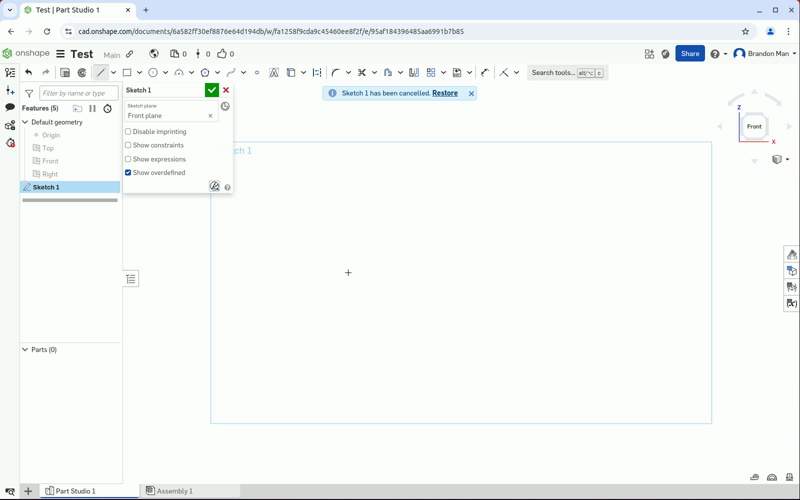
key_up(shift)
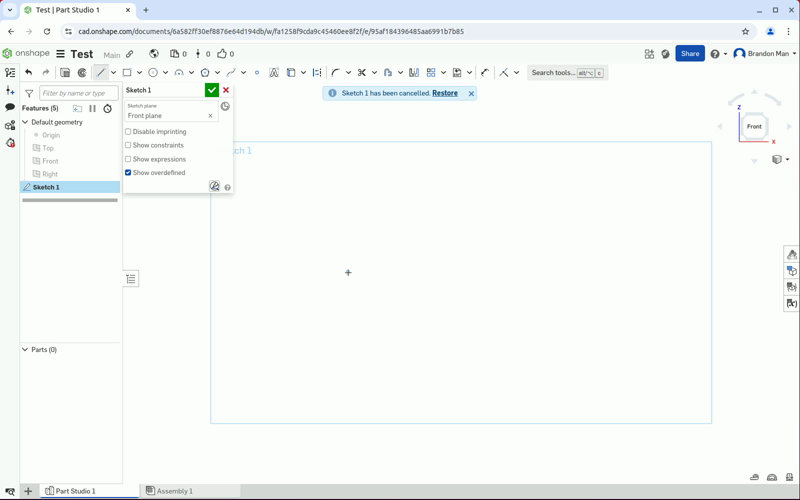
key_down(shift)
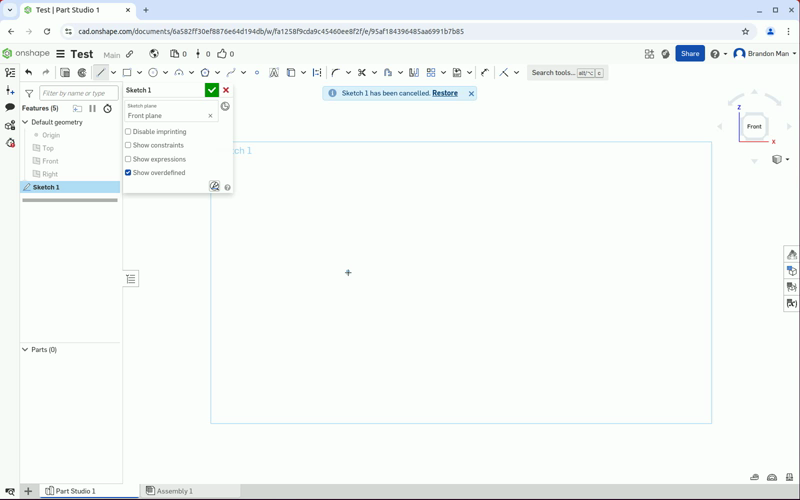
mouse_move(413, 272)
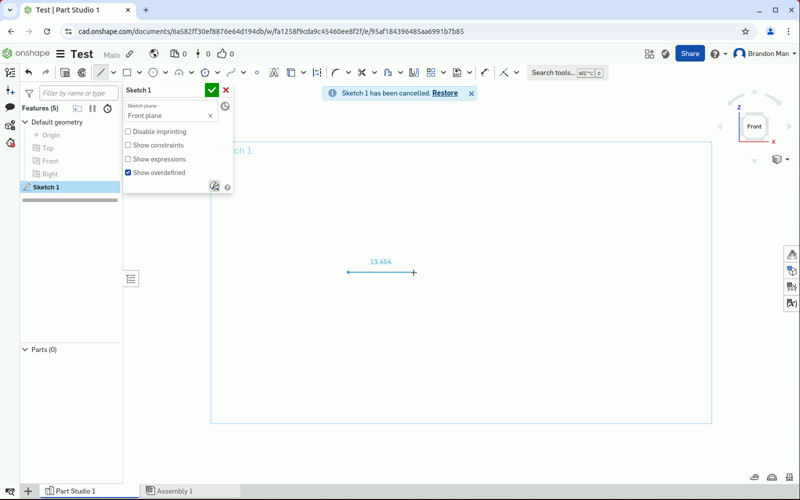
click(413, 272)
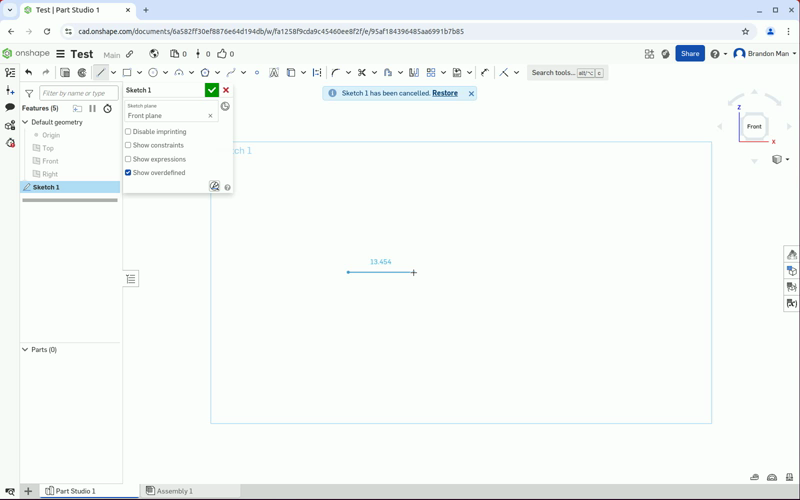
key_up(shift)
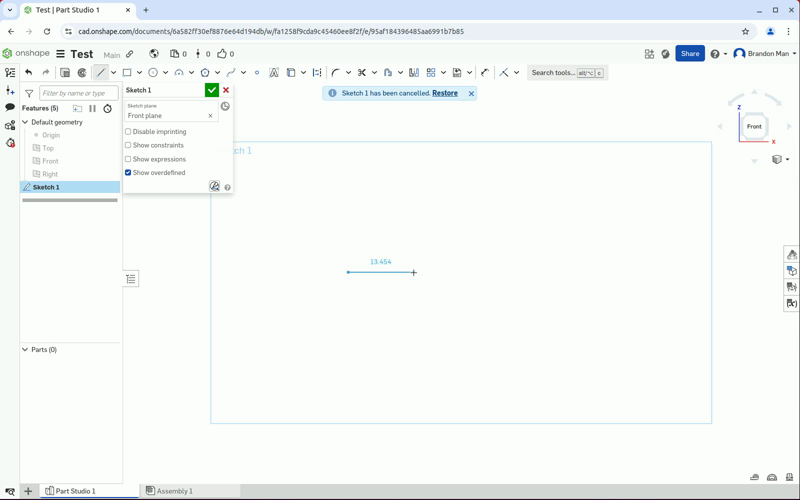
key_down(shift)
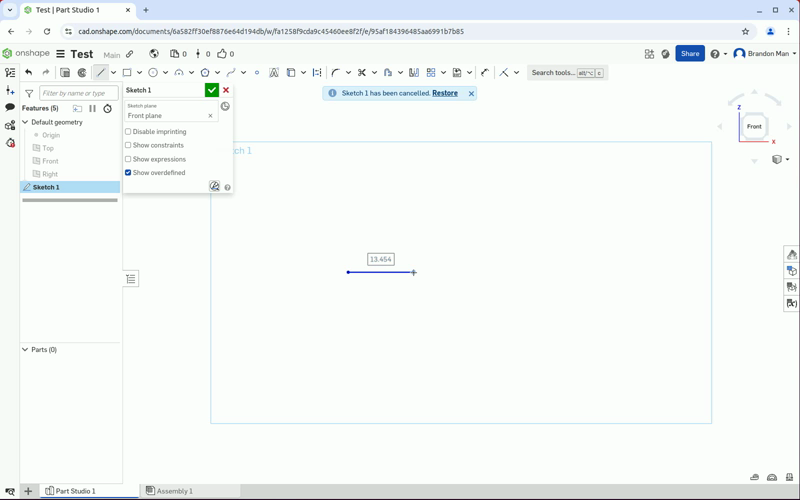
mouse_move(413, 360)
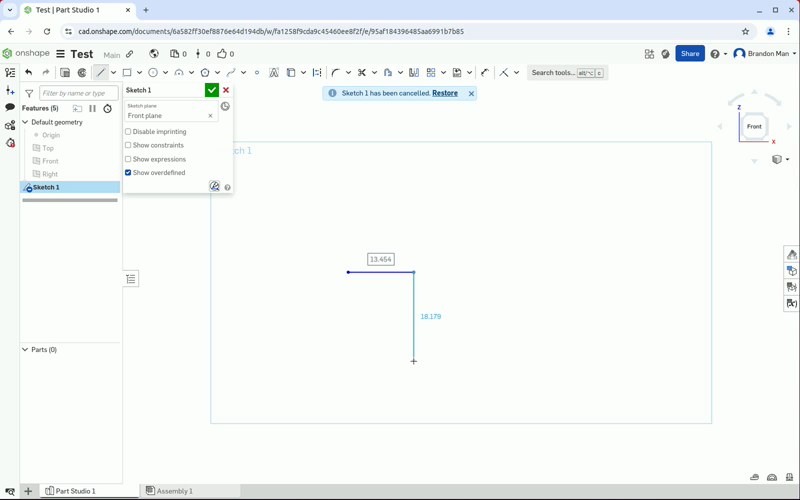
click(413, 360)
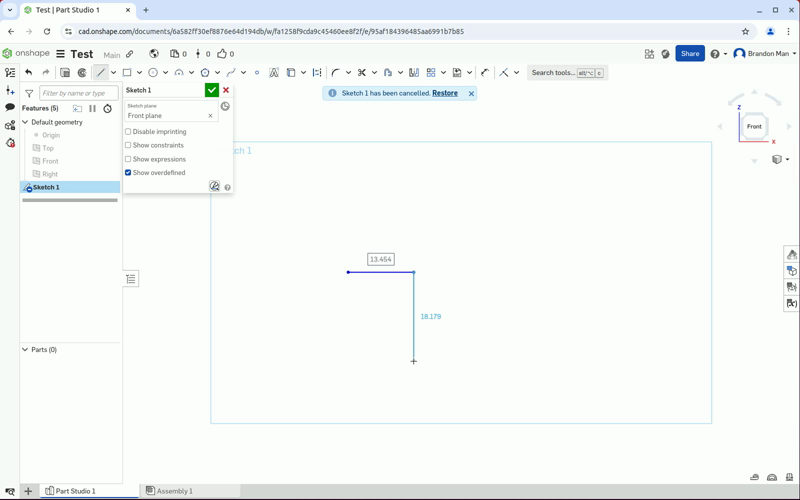
key_up(shift)
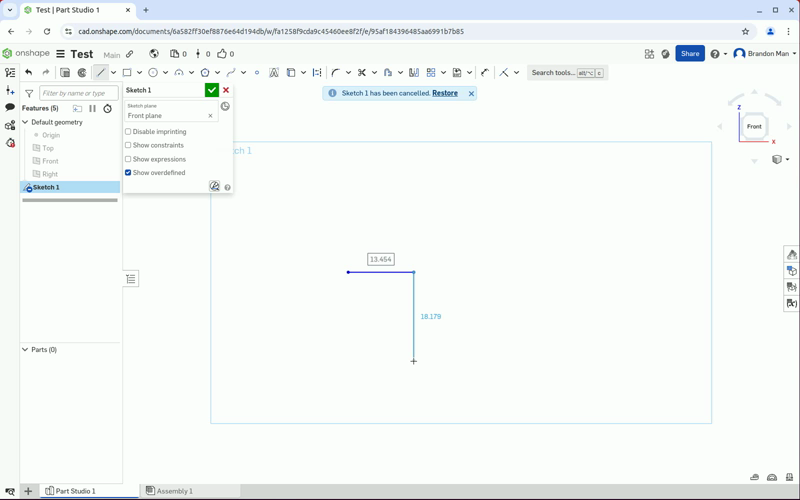
key_down(shift)
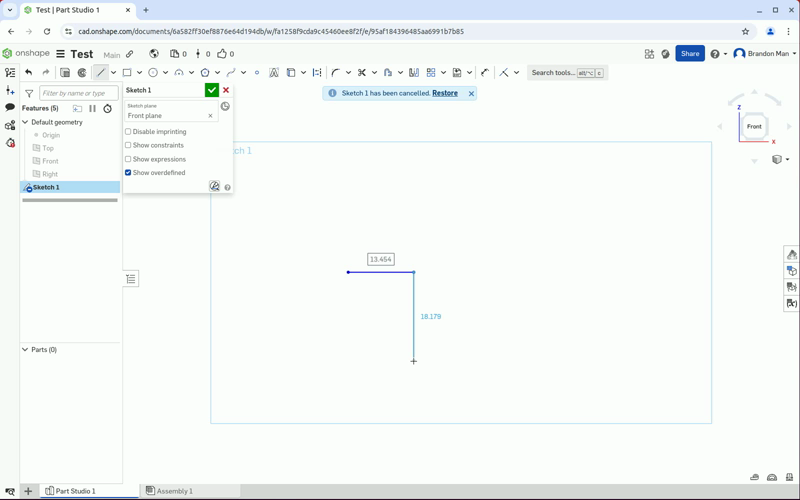
mouse_move(569, 360)
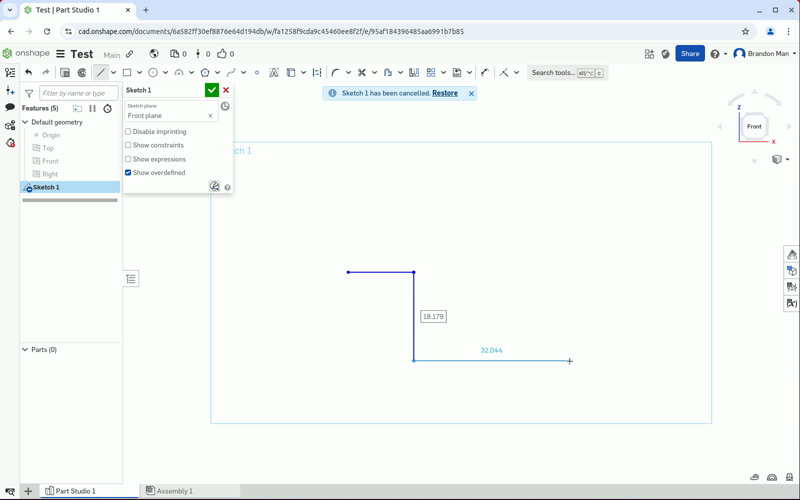
click(569, 360)
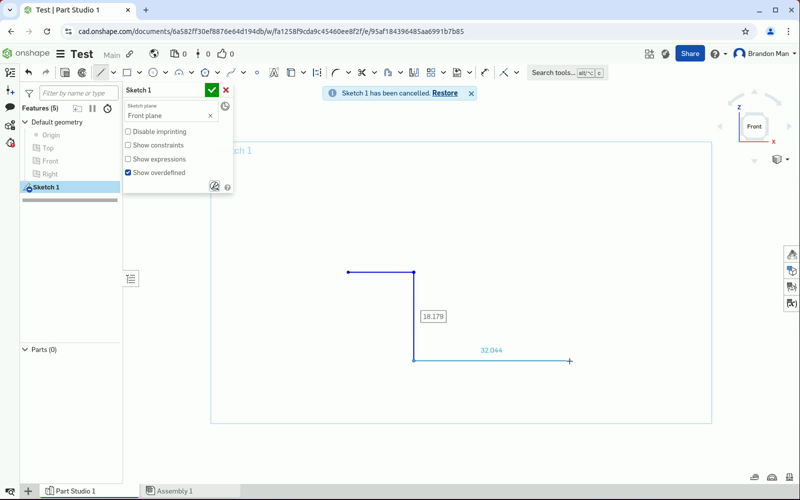
key_up(shift)
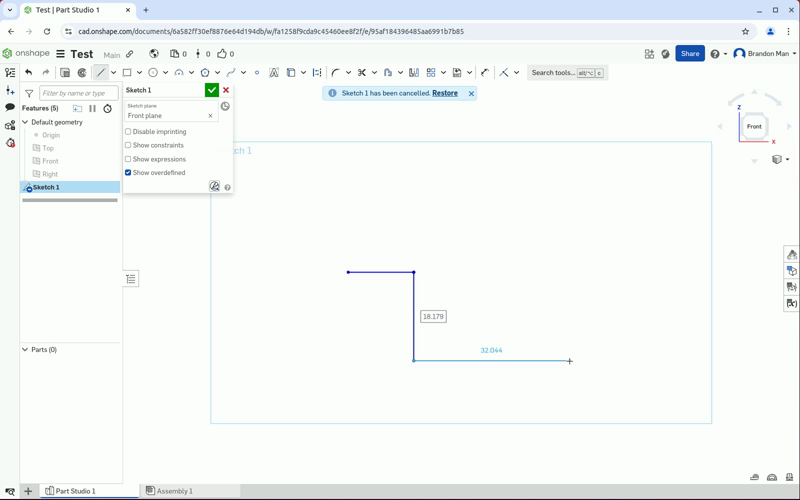
key_down(shift)
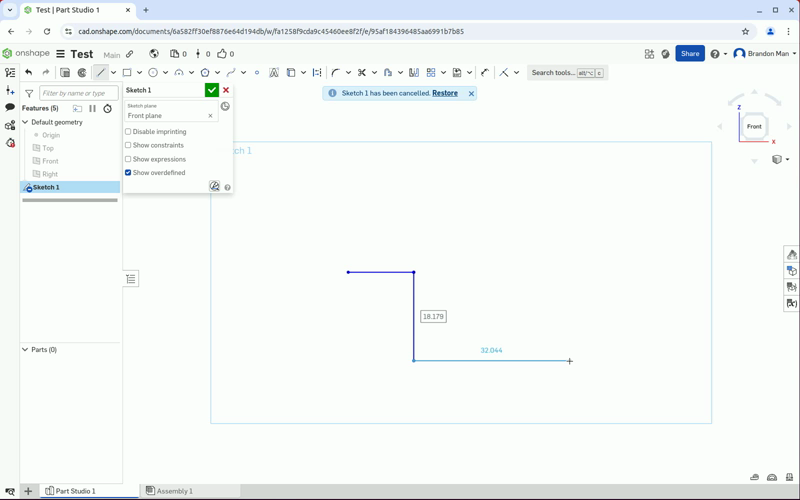
mouse_move(589, 360)
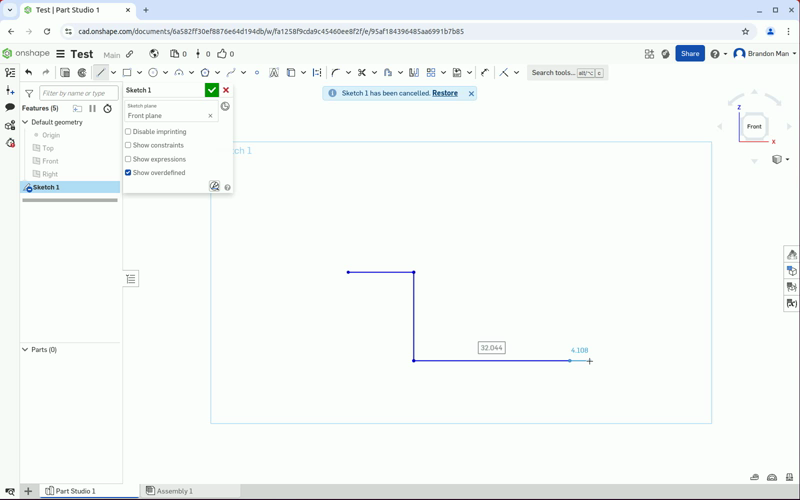
mouse_move(569, 316)
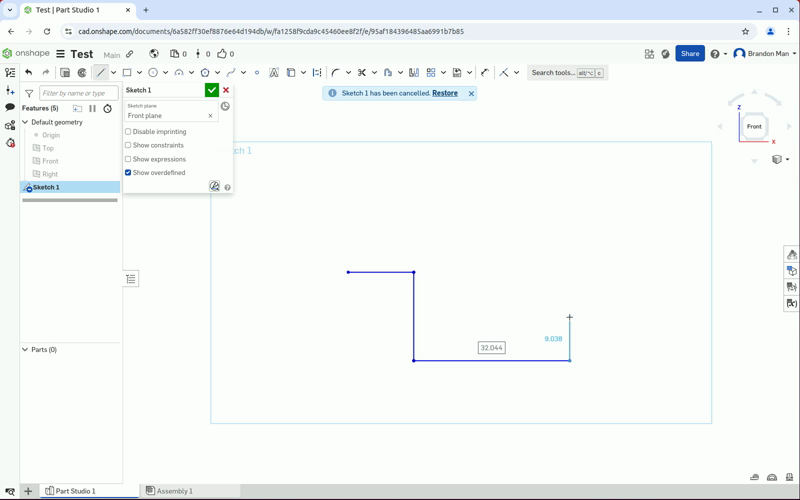
click(569, 316)
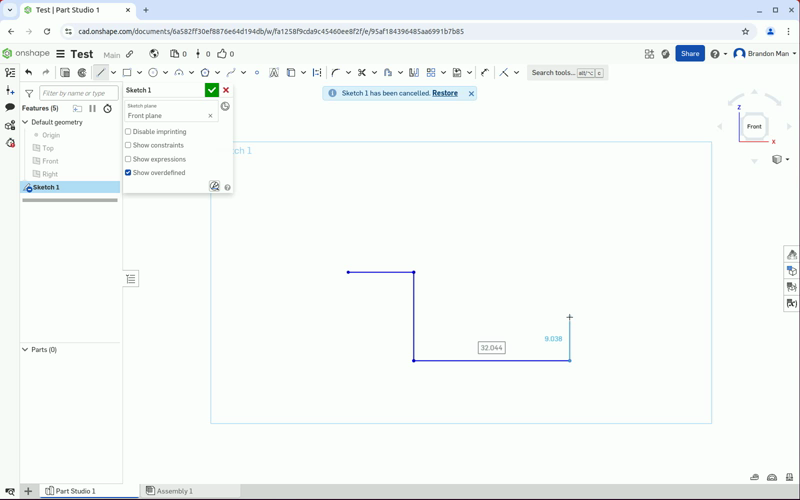
key_up(shift)
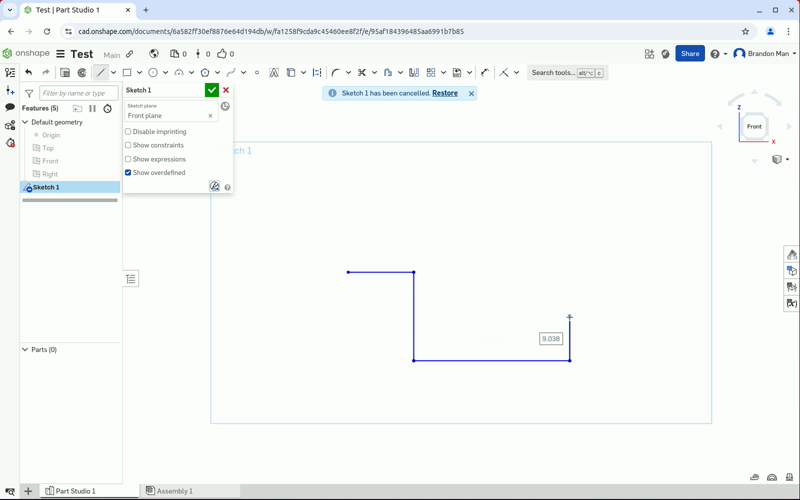
key_down(shift)
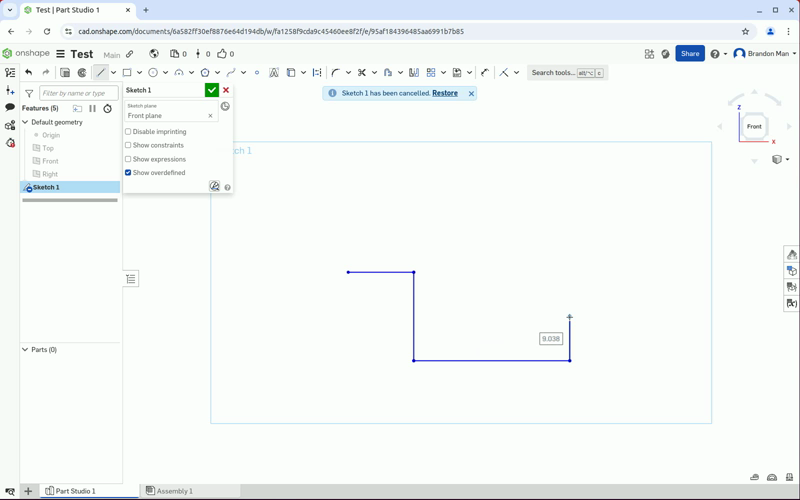
mouse_move(460, 316)
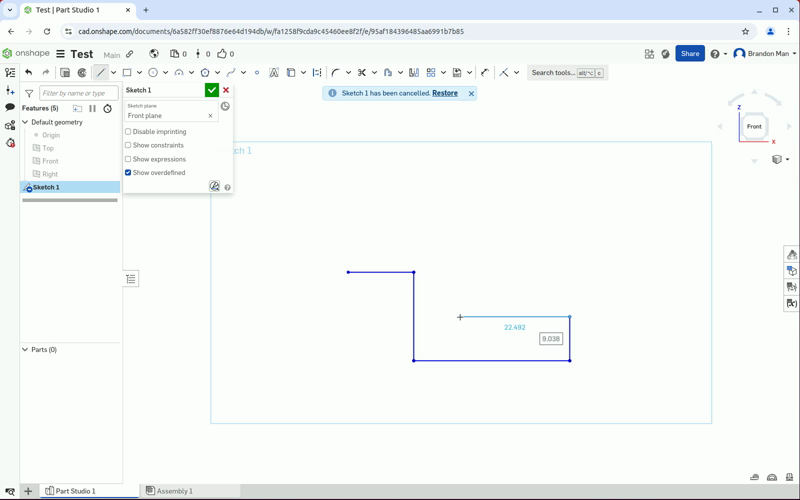
click(460, 316)
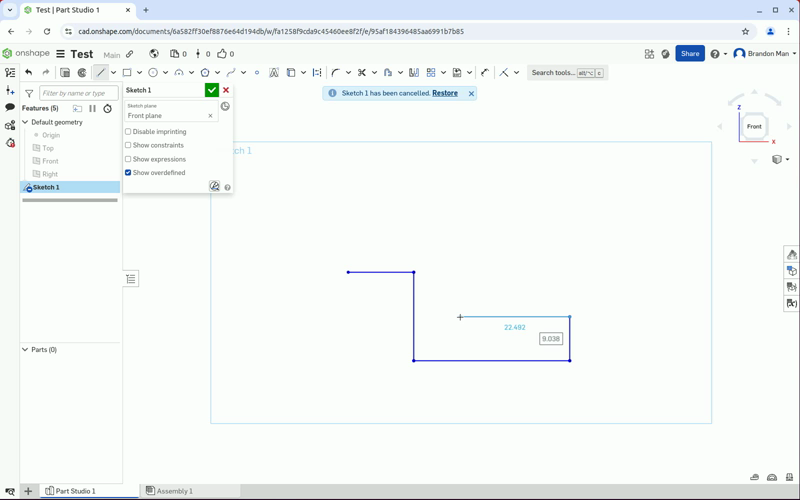
key_up(shift)
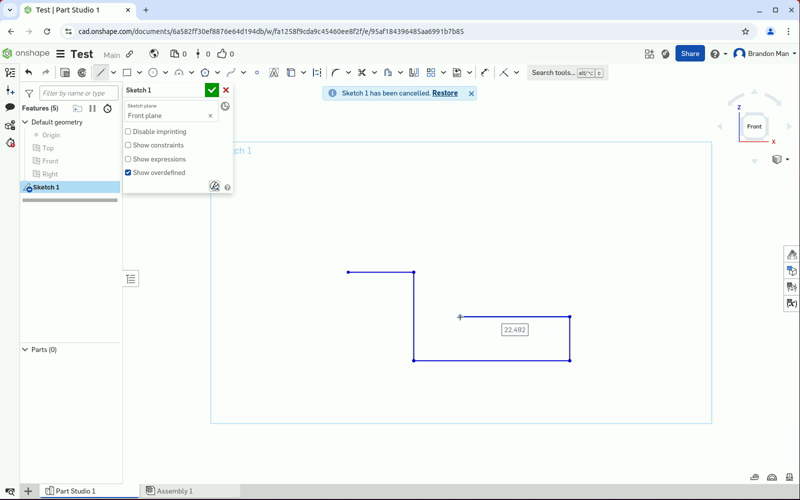
key_down(shift)
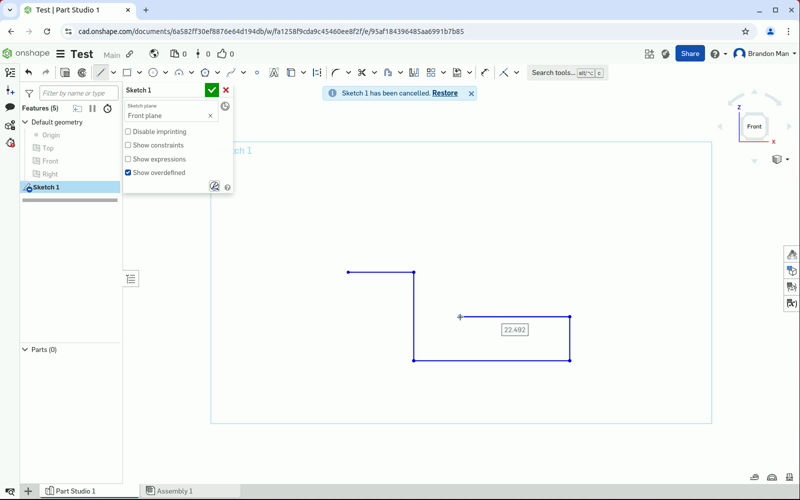
mouse_move(460, 228)
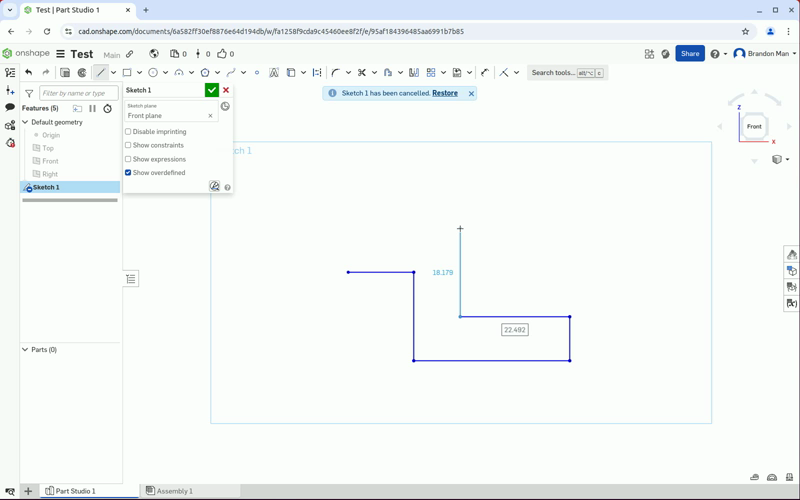
click(460, 228)
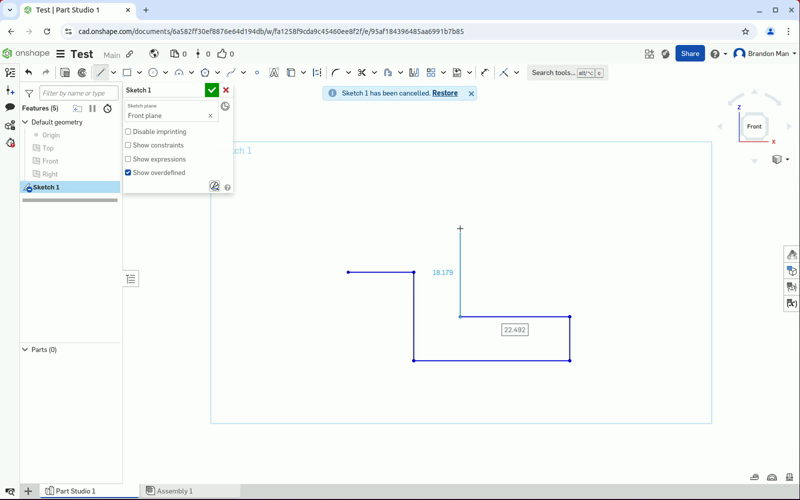
key_up(shift)
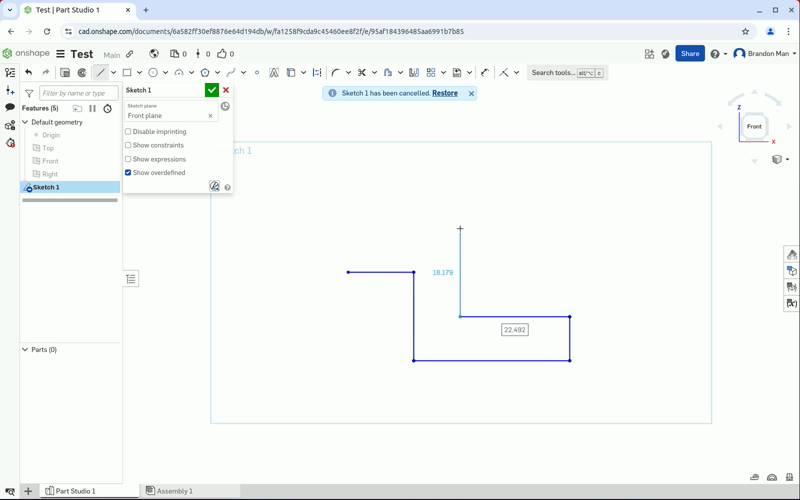
key_down(shift)
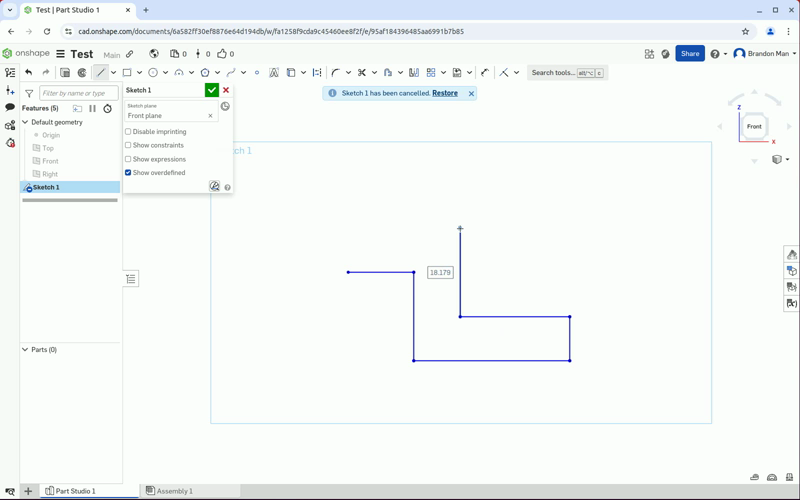
mouse_move(348, 228)
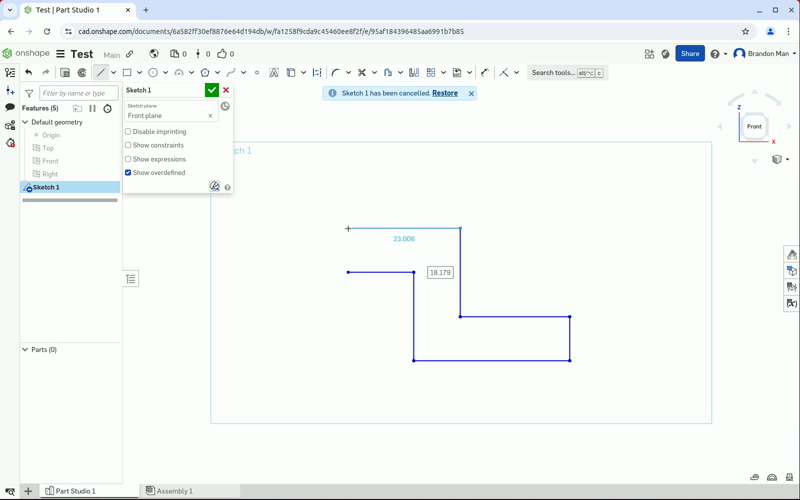
click(348, 228)
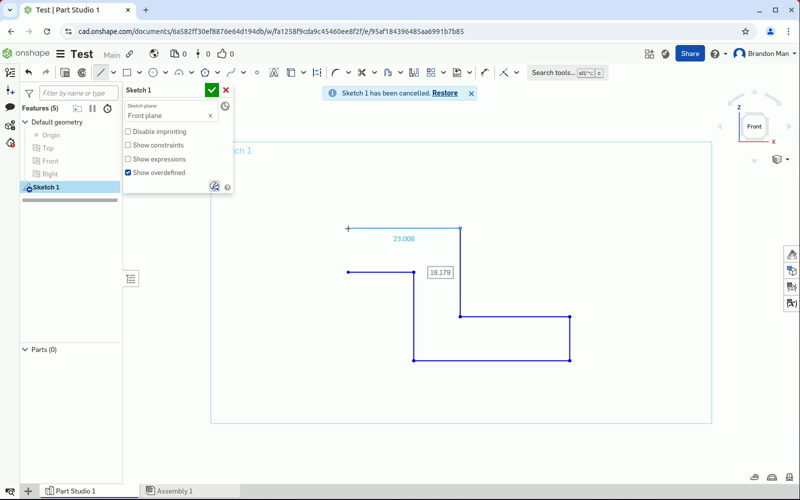
key_up(shift)
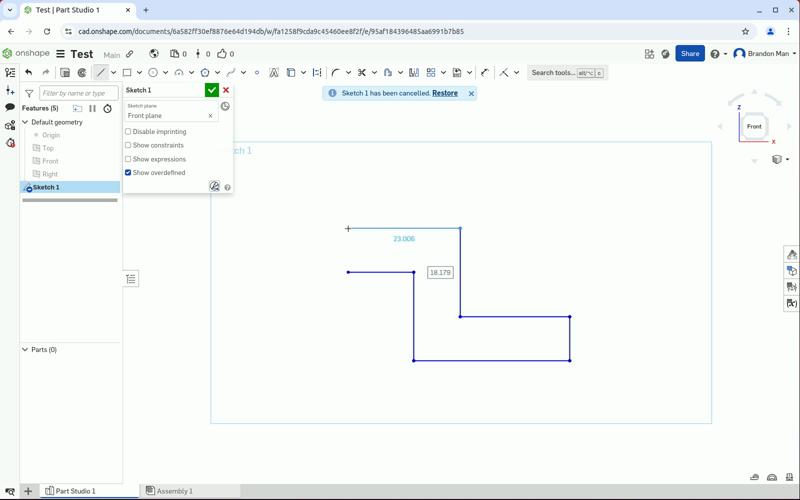
mouse_move(378, 228)
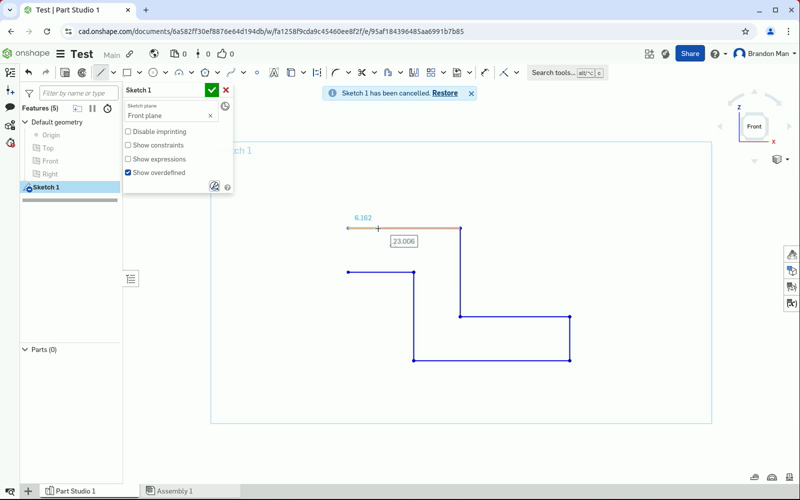
key_down(shift)
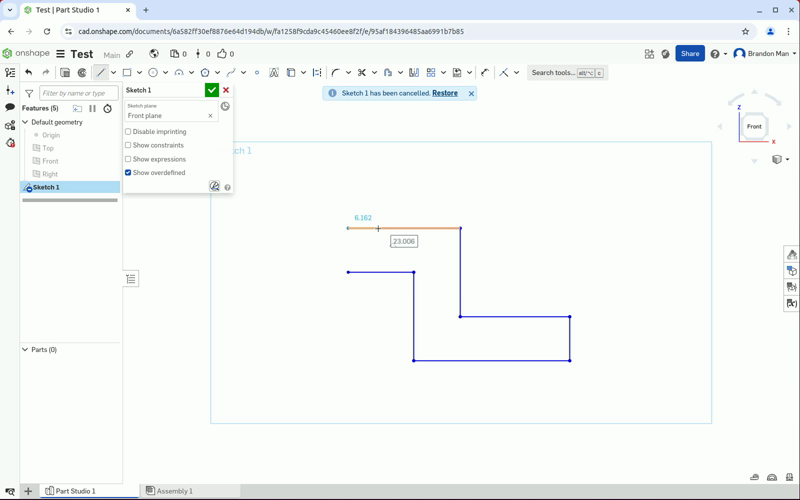
mouse_move(348, 272)
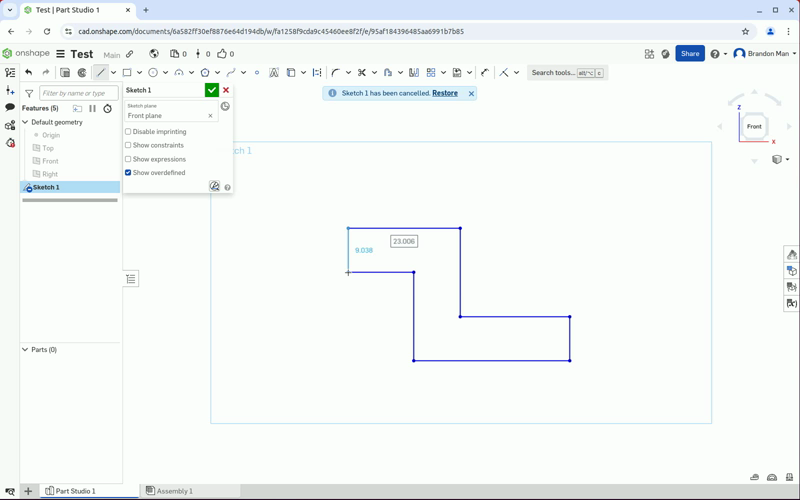
key_up(shift)
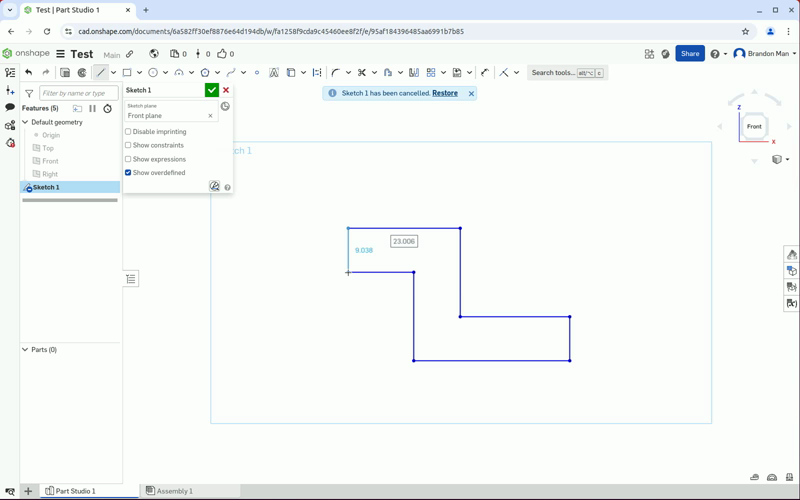
click(348, 272)
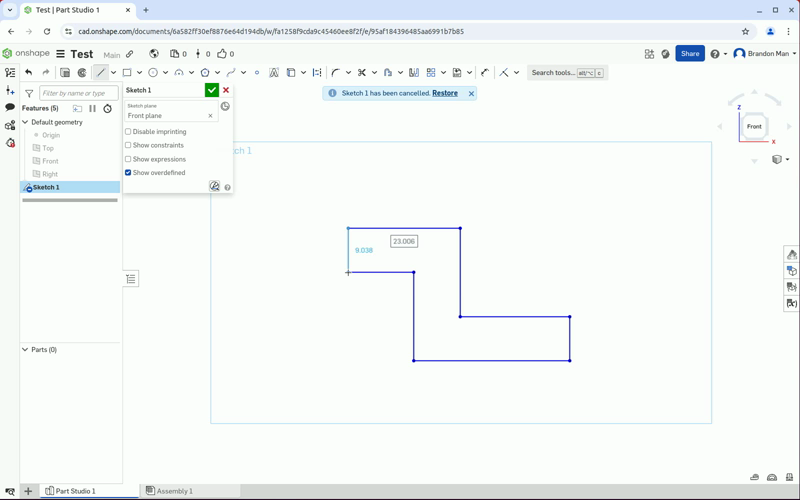
key(esc)
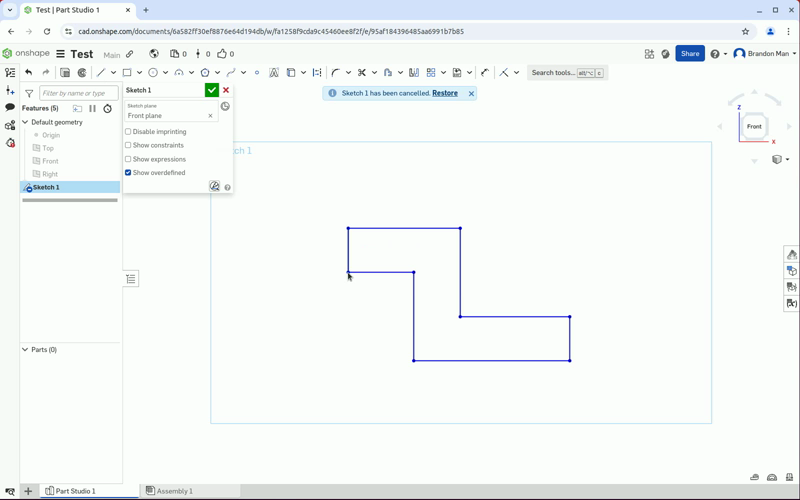
mouse_move(483, 339)
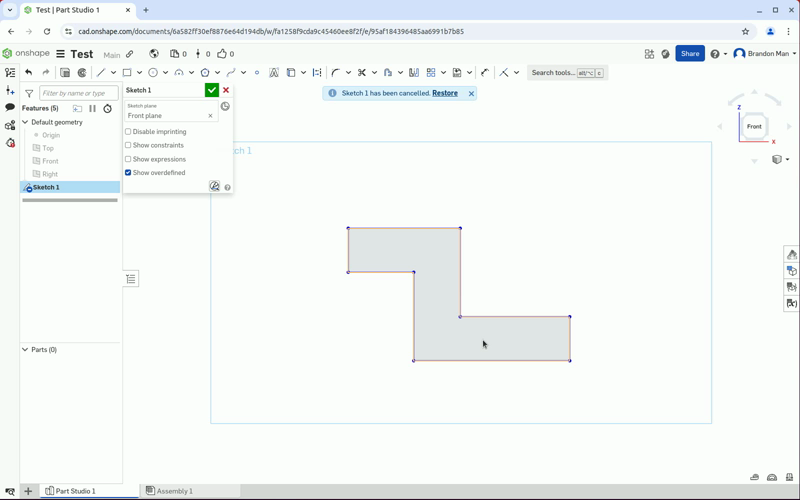
click(483, 339)
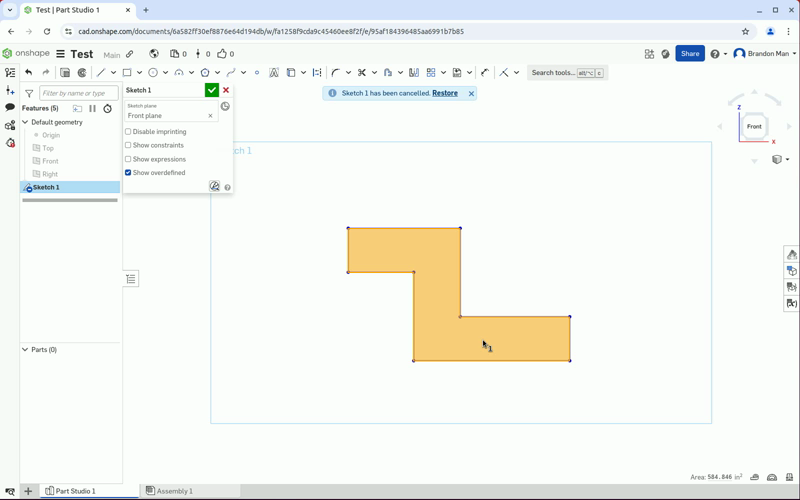
mouse_move(73, 352)
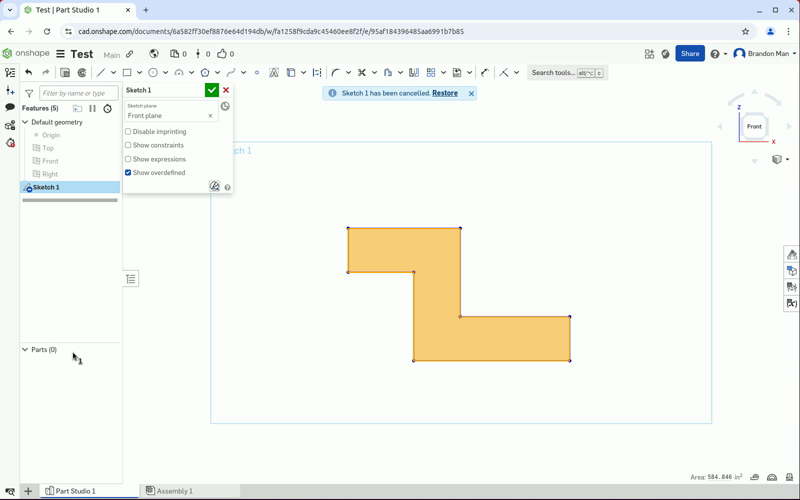
key(shift+y)
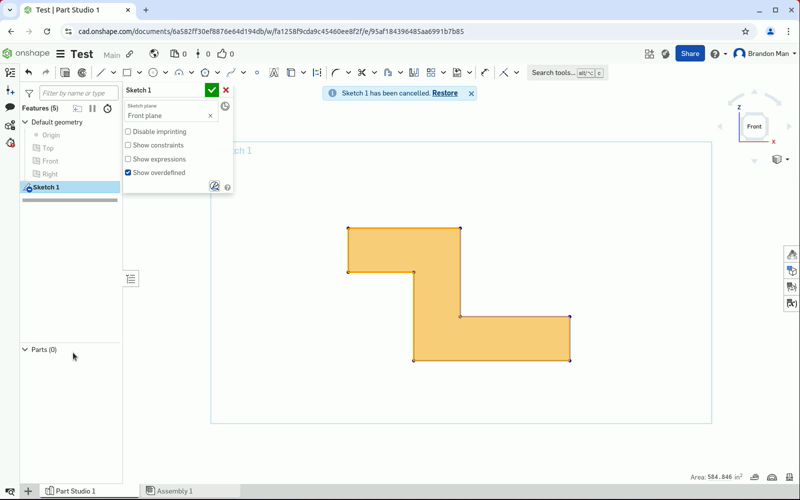
key(shift+e)
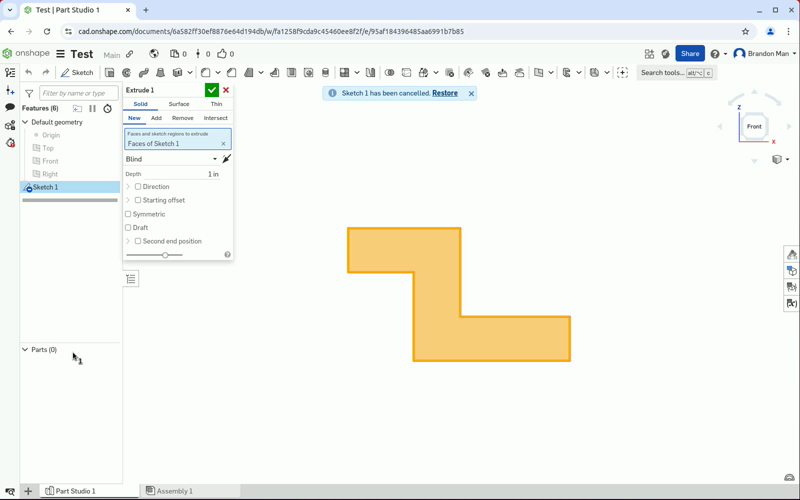
mouse_move(143, 106)
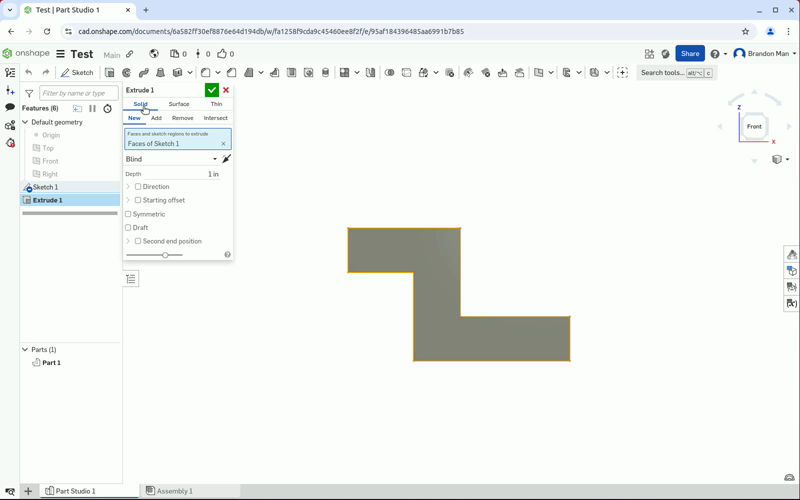
click(143, 106)
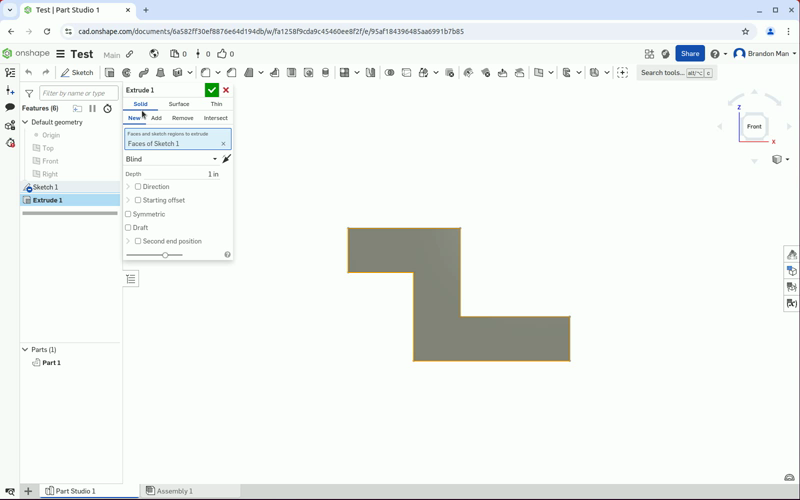
mouse_move(137, 120)
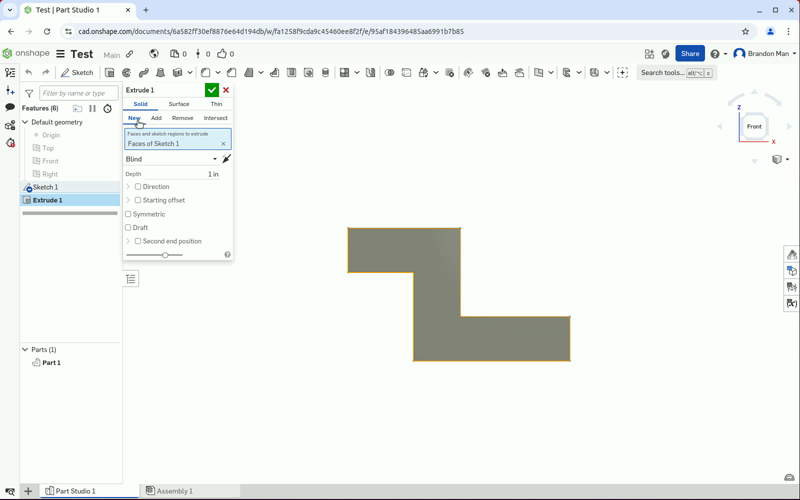
click(137, 120)
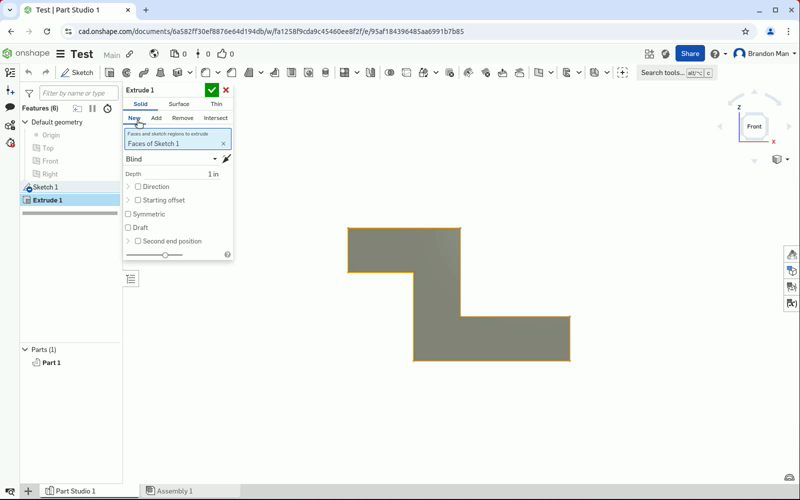
key(tab, 4)
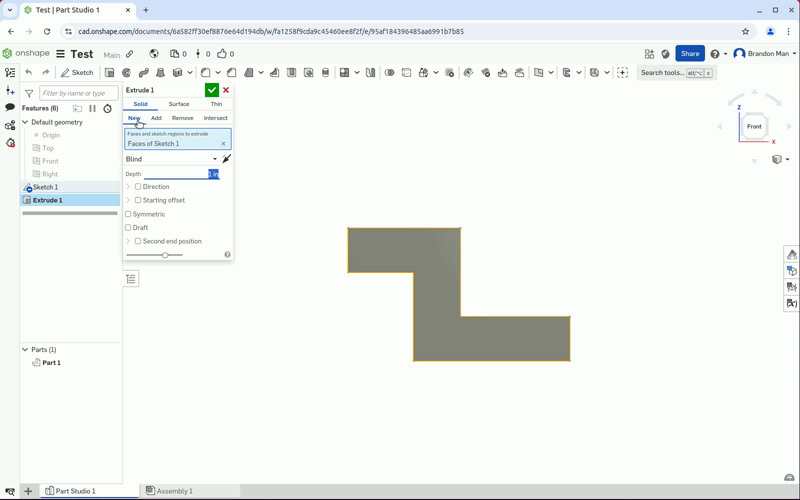
text(22.868)
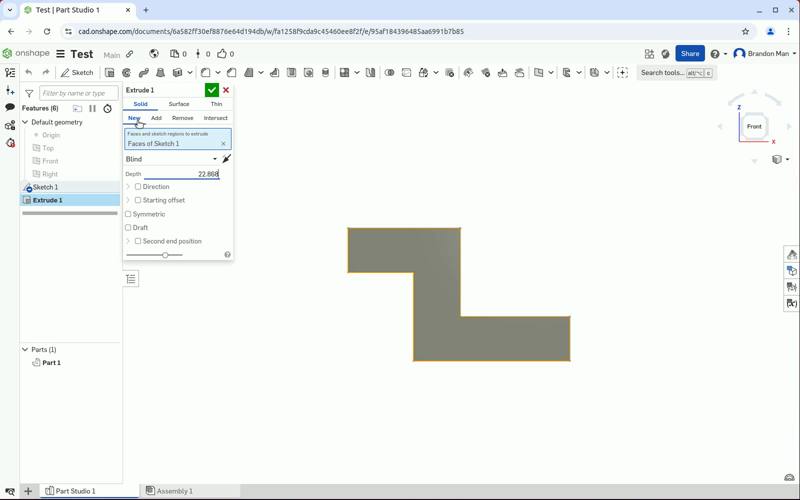
key(enter)
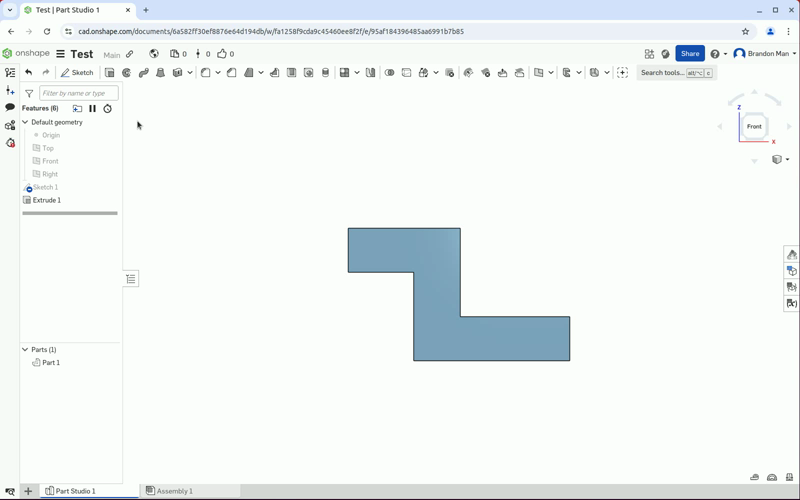
key(shift+h)
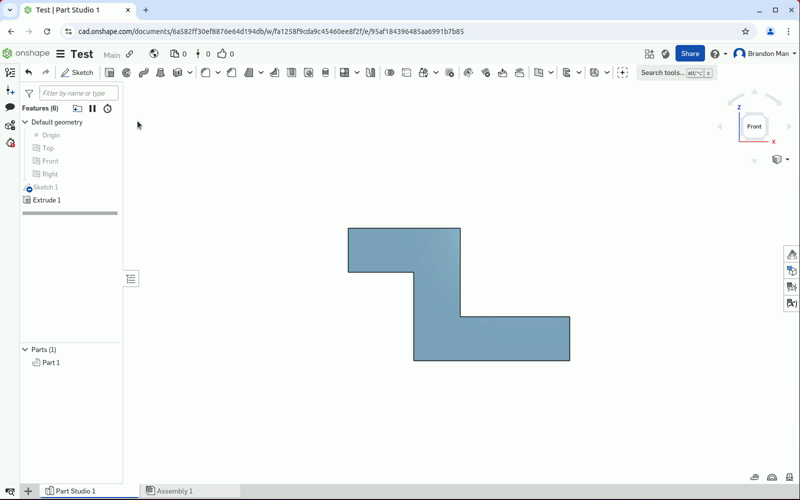
key(shift+h)
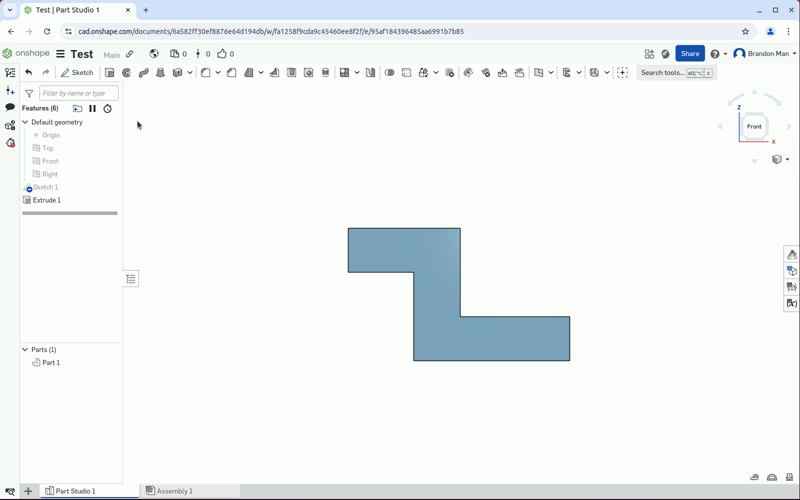
mouse_move(73, 189)
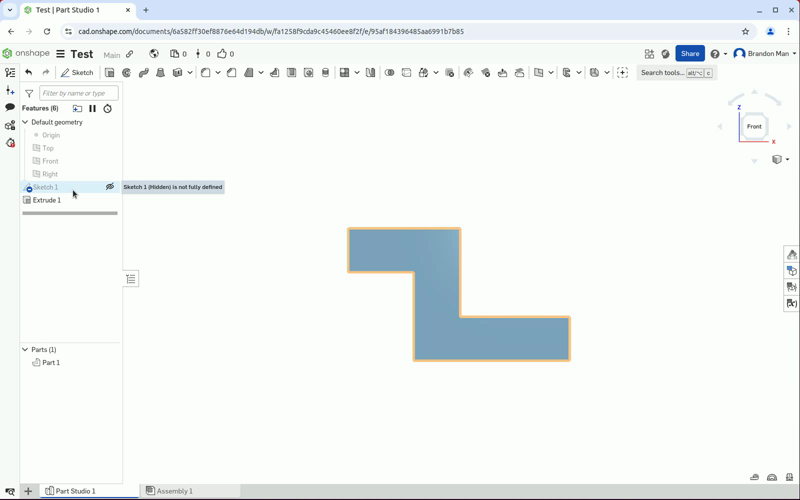
click(73, 189)
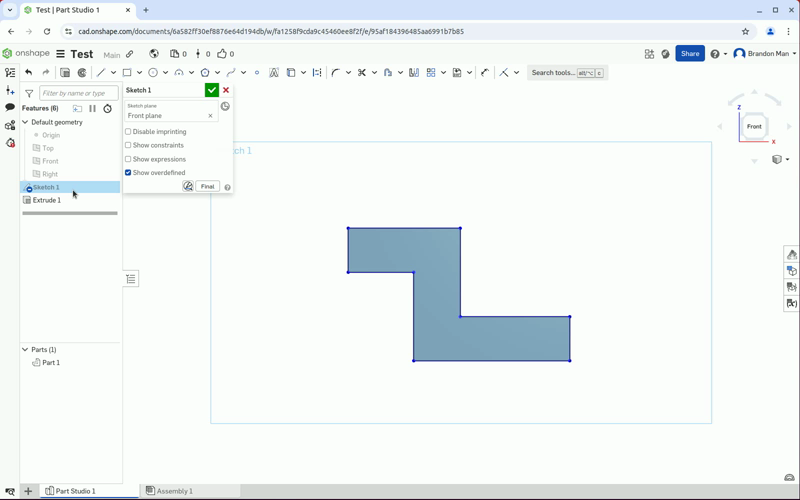
mouse_move(229, 92)
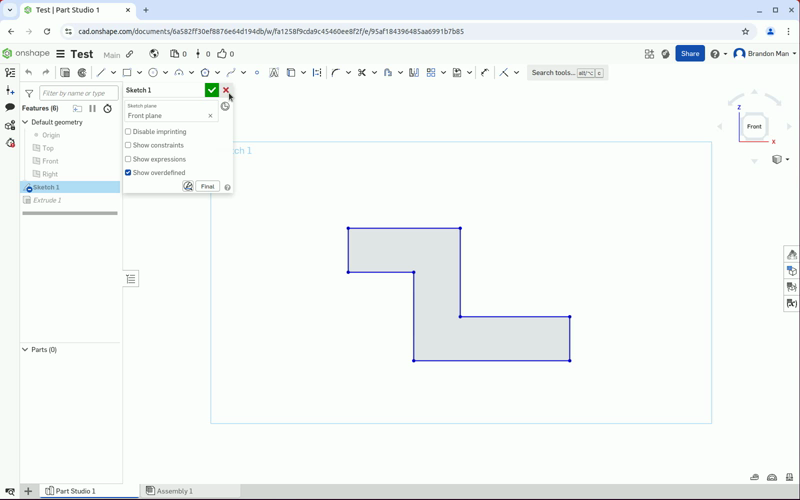
click(229, 92)
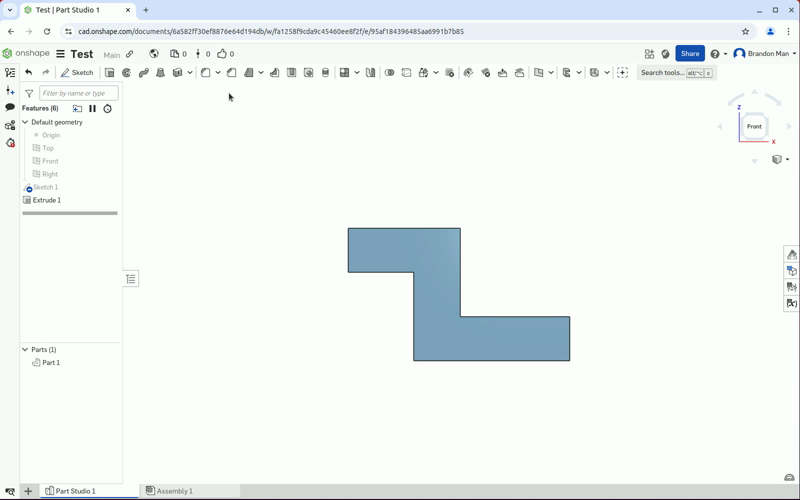
mouse_move(73, 352)
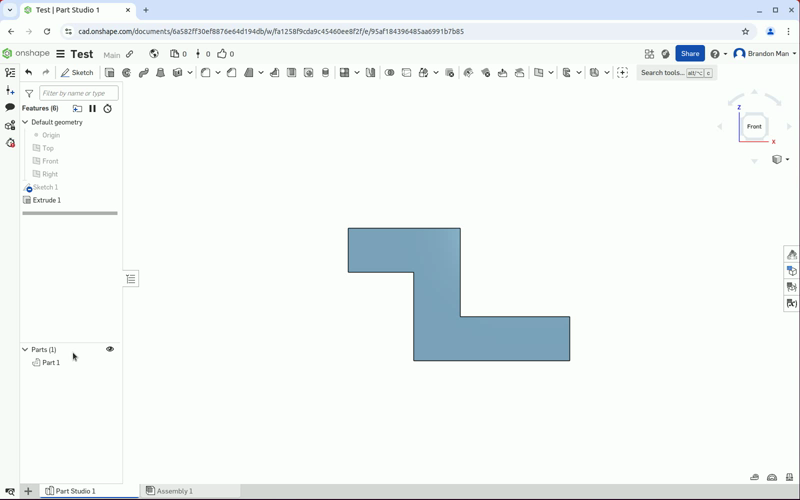
key(y)
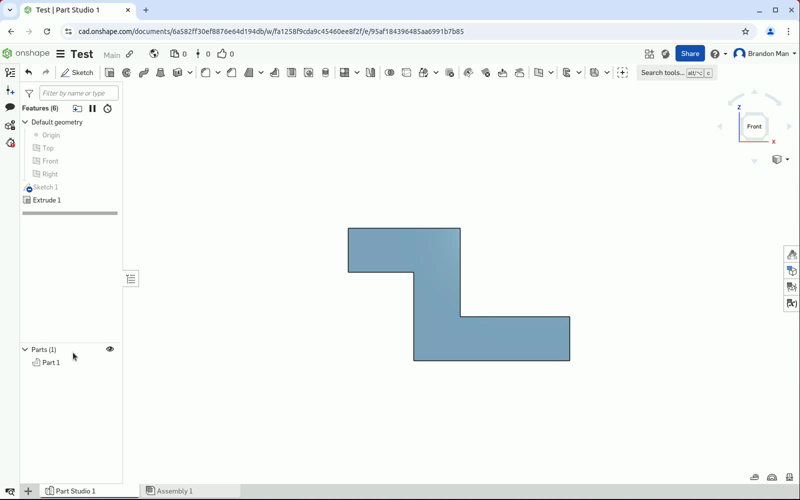
key(shift+p)
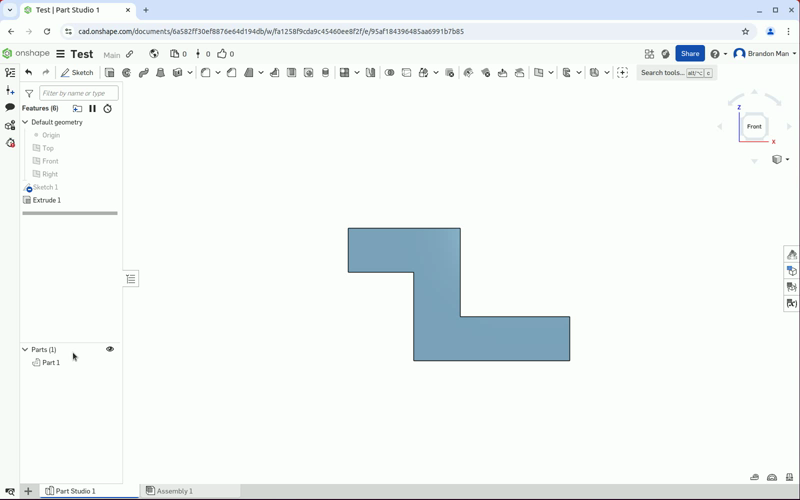
key(space)
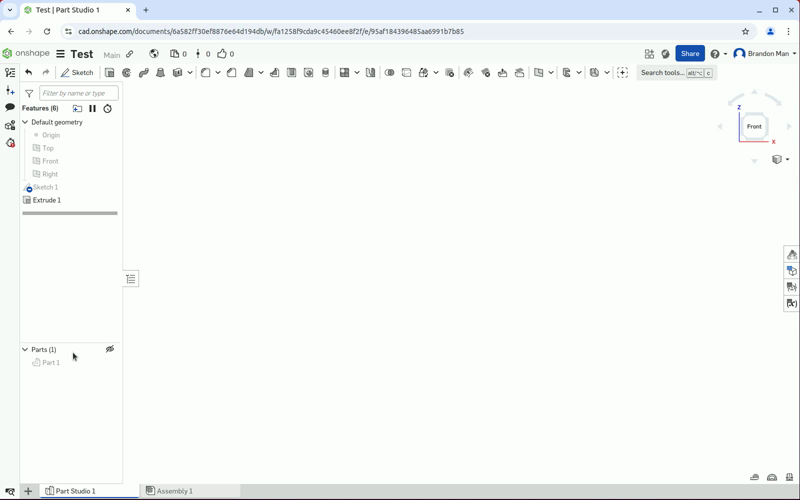
key_down(shift)
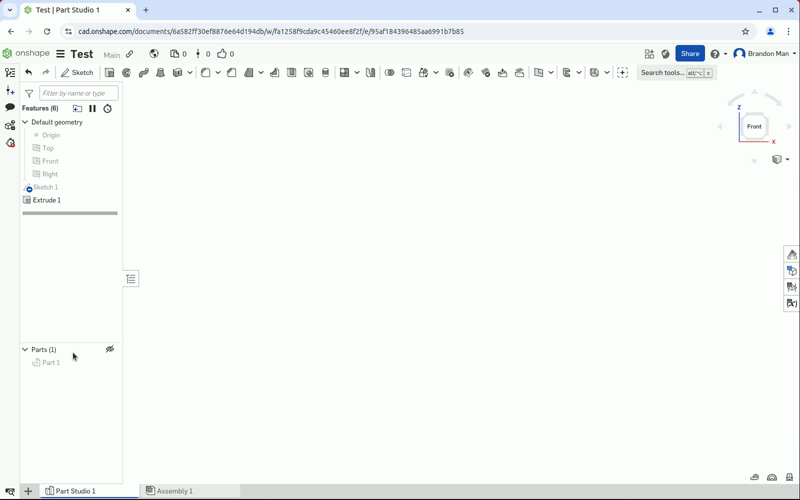
key(left)
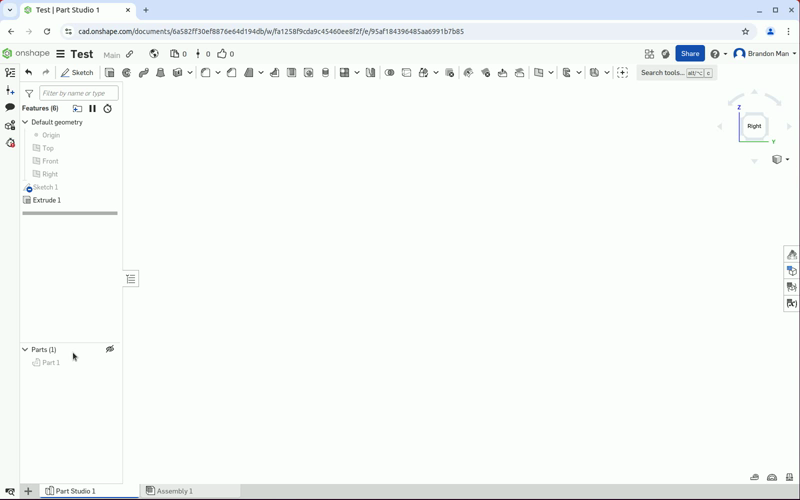
key_up(shift)
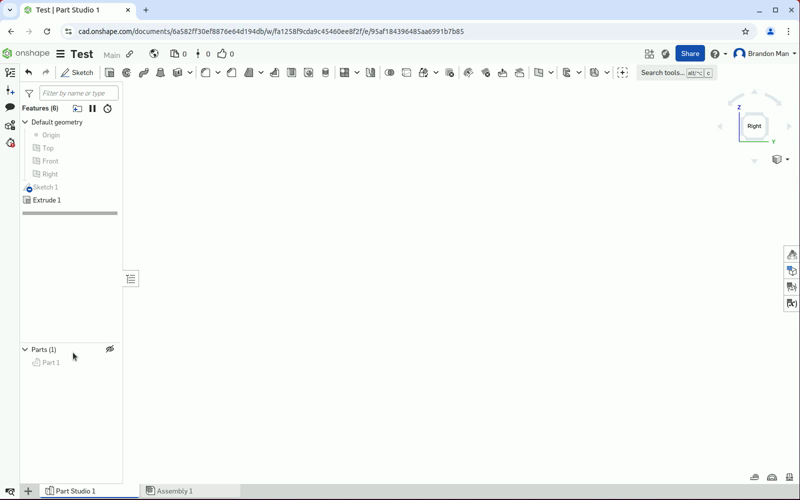
mouse_move(73, 352)
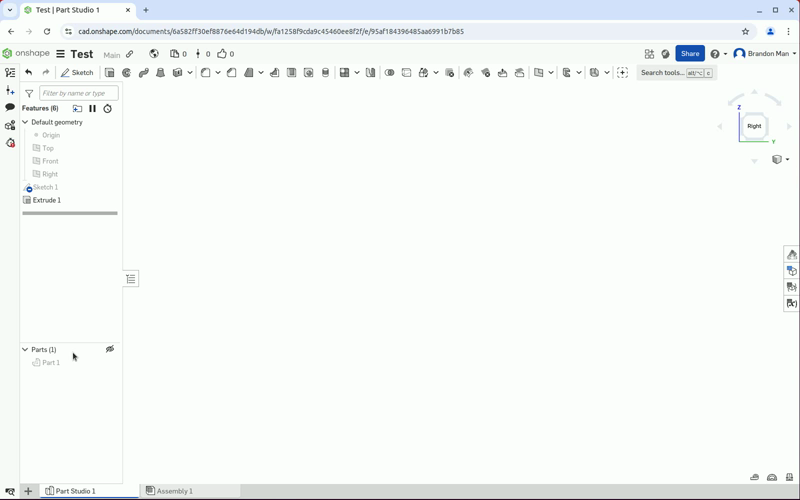
key(shift+y)
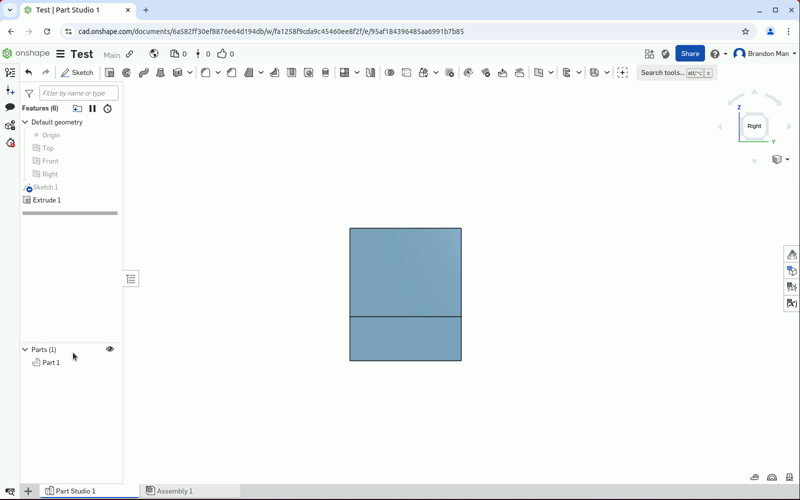
mouse_move(541, 75)
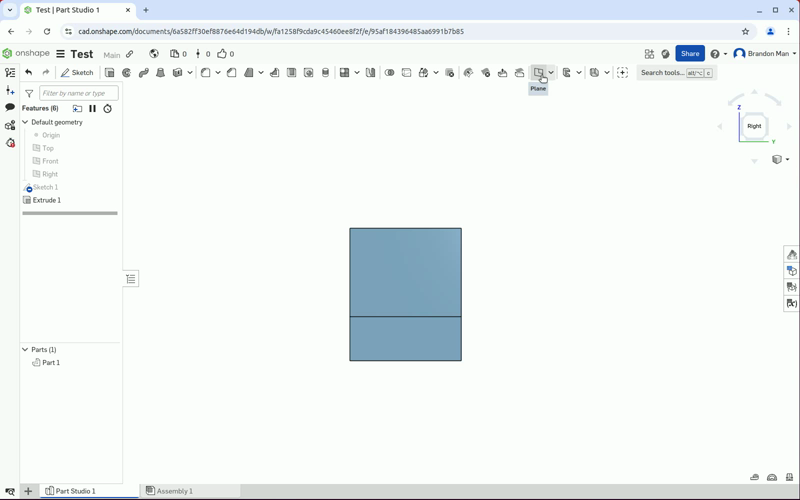
click(541, 75)
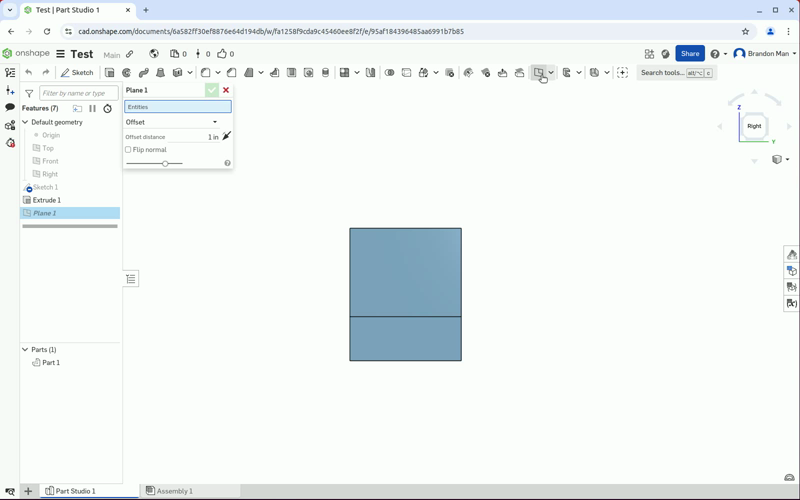
mouse_move(73, 176)
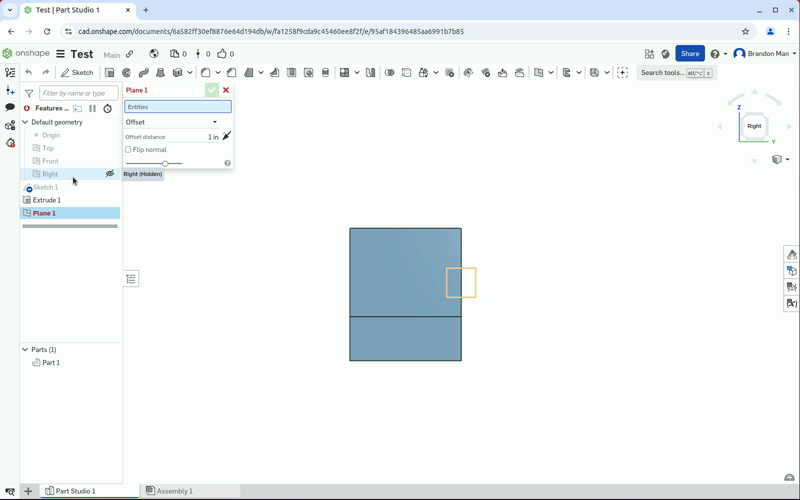
click(73, 176)
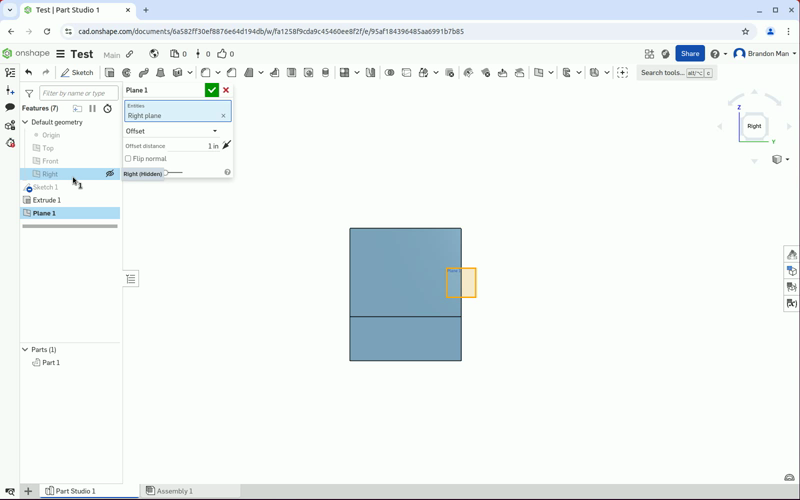
key(tab, 2)
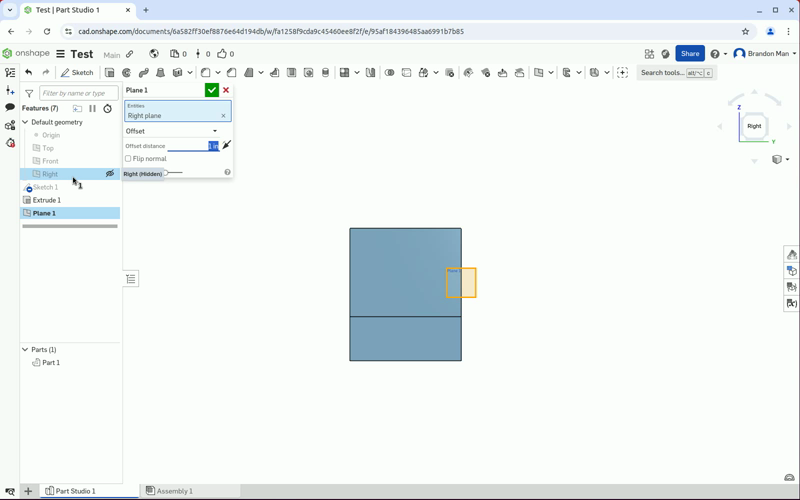
text(0.246)
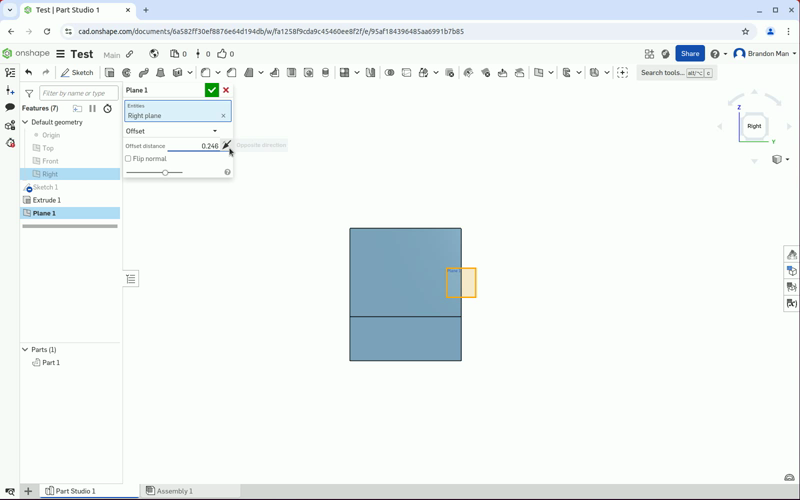
mouse_move(229, 147)
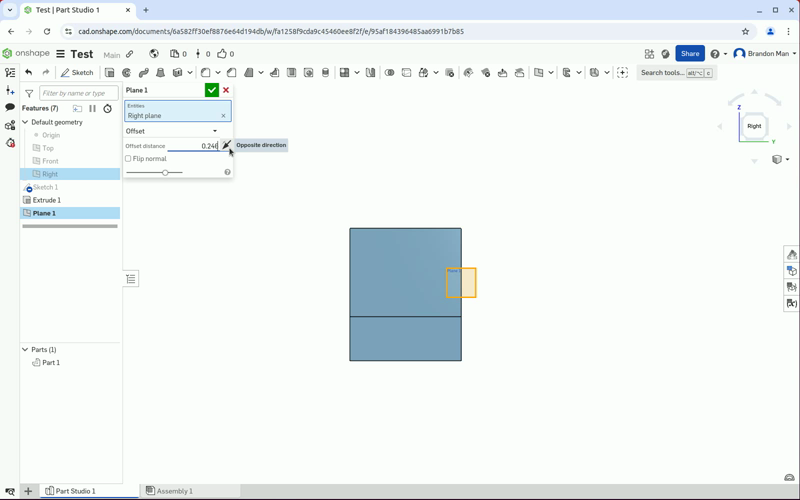
click(229, 147)
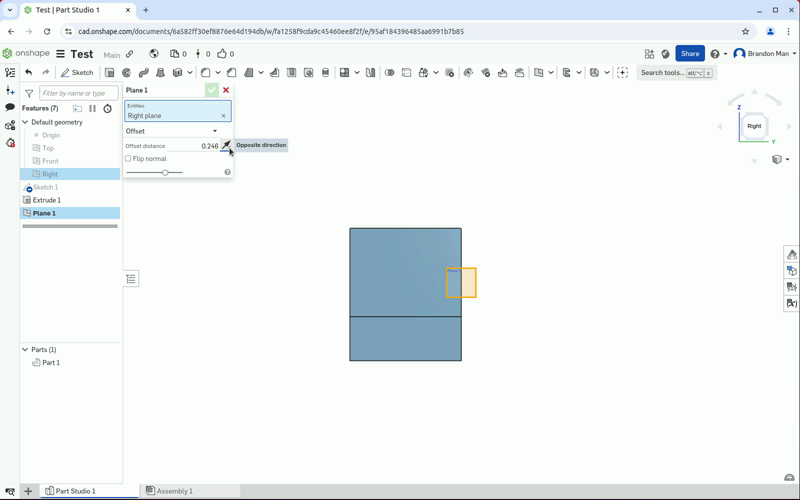
key(enter, 2)
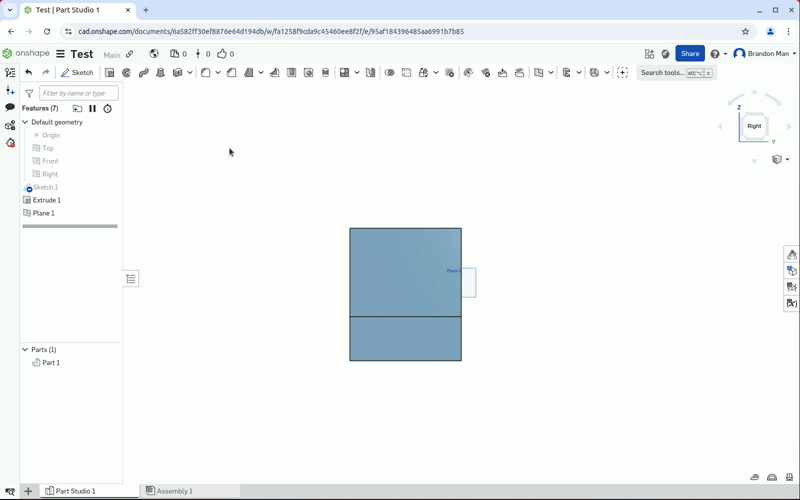
key(shift+s)
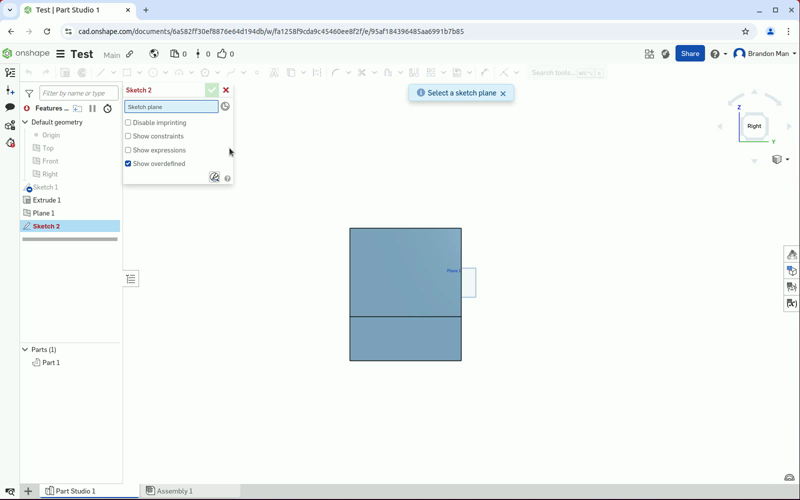
mouse_move(73, 215)
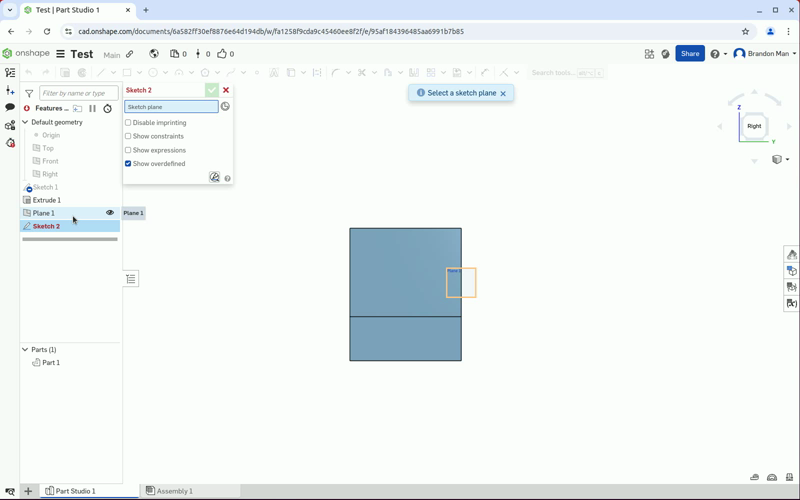
click(73, 215)
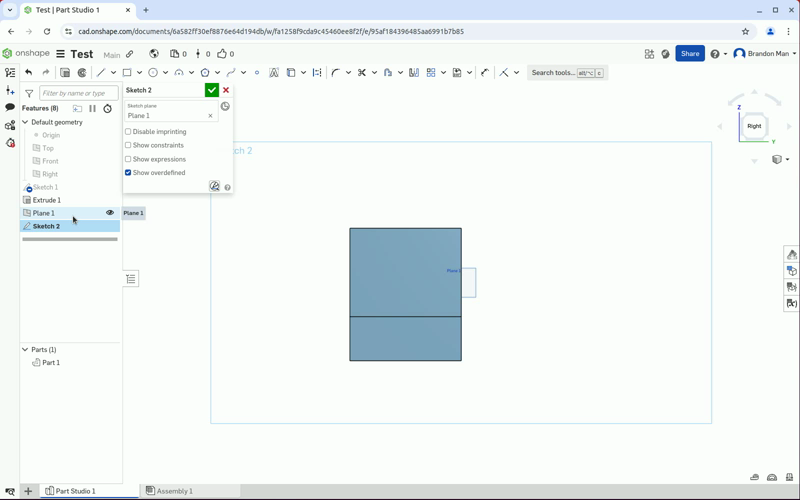
mouse_move(73, 352)
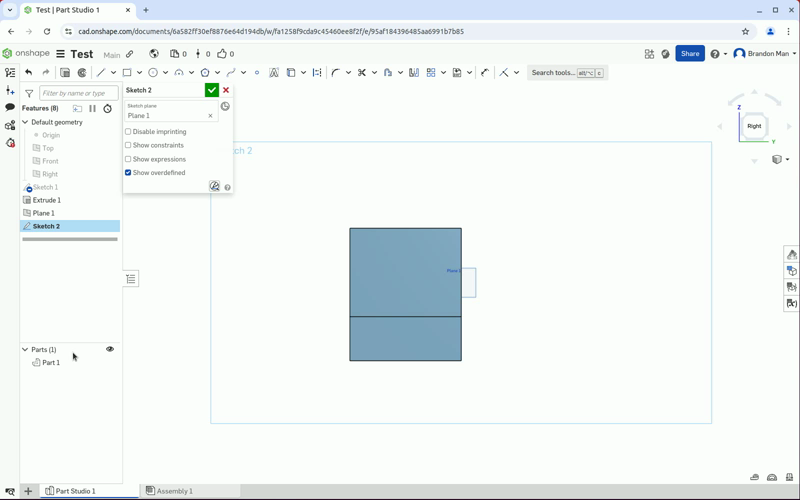
key(y)
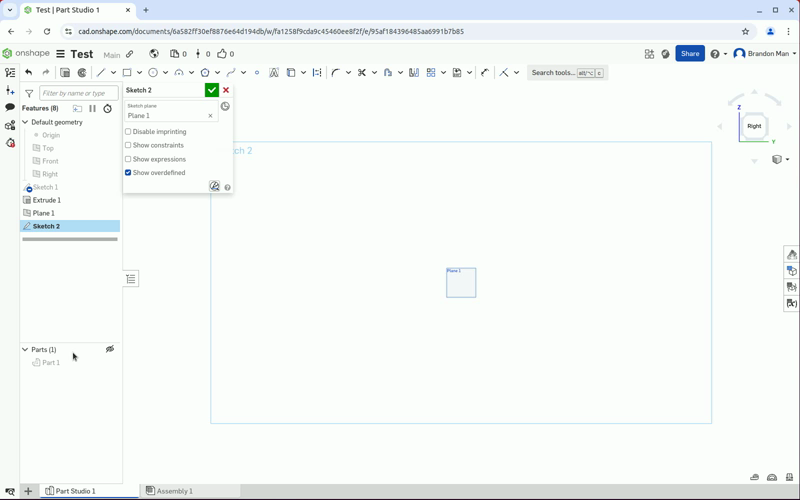
key(l)
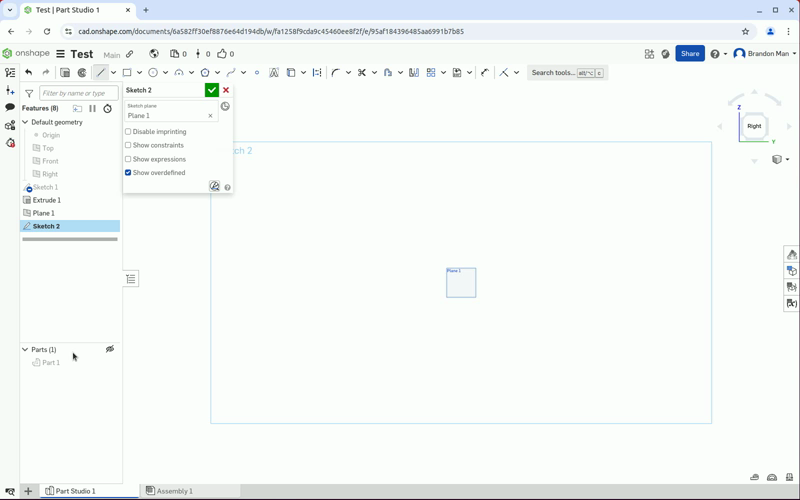
key_down(shift)
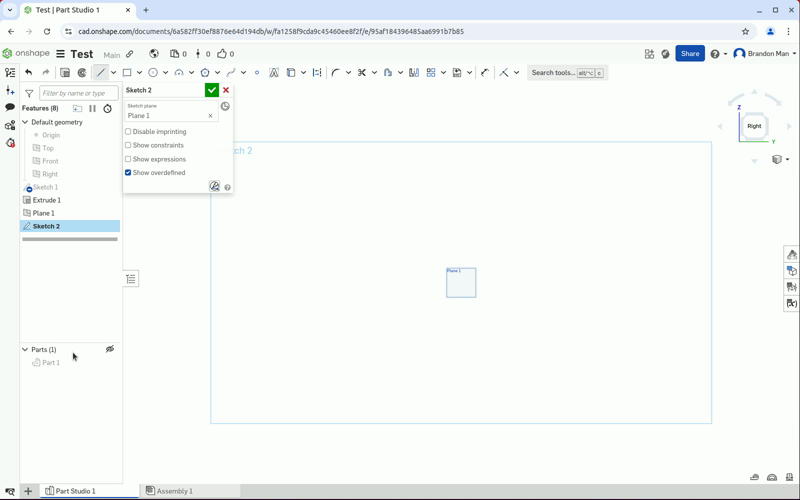
mouse_move(416, 316)
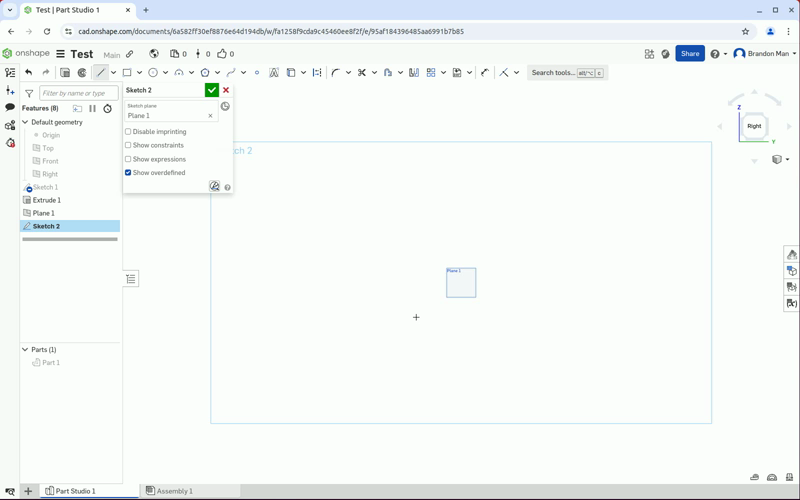
click(416, 316)
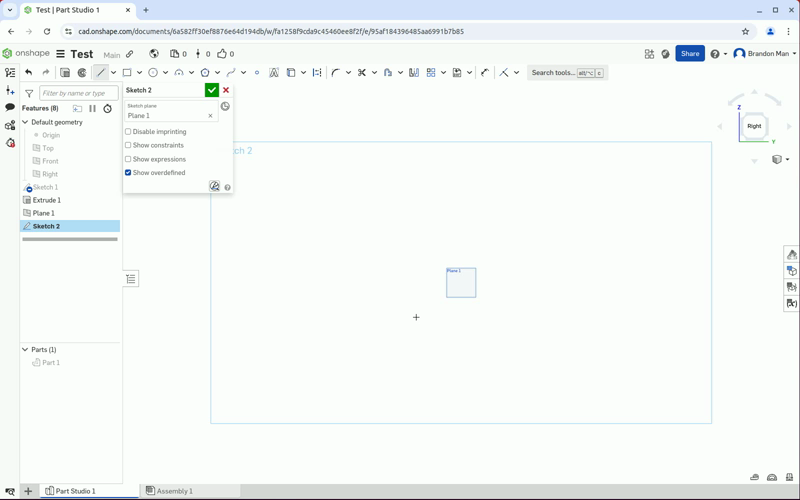
key_up(shift)
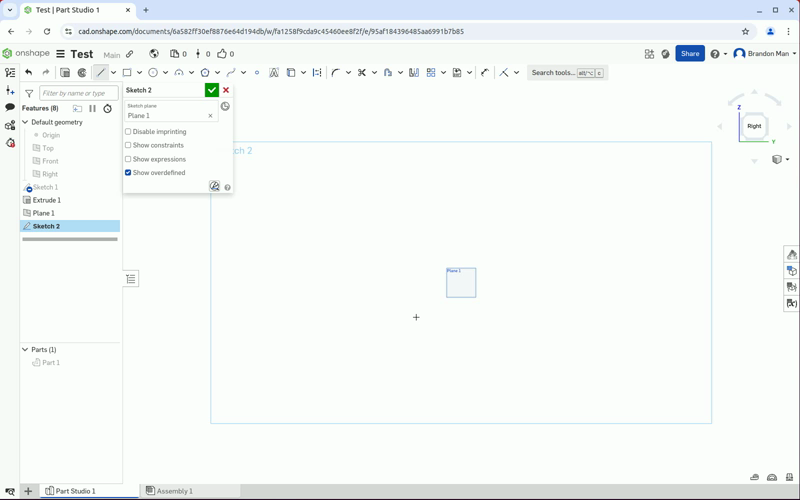
key_down(shift)
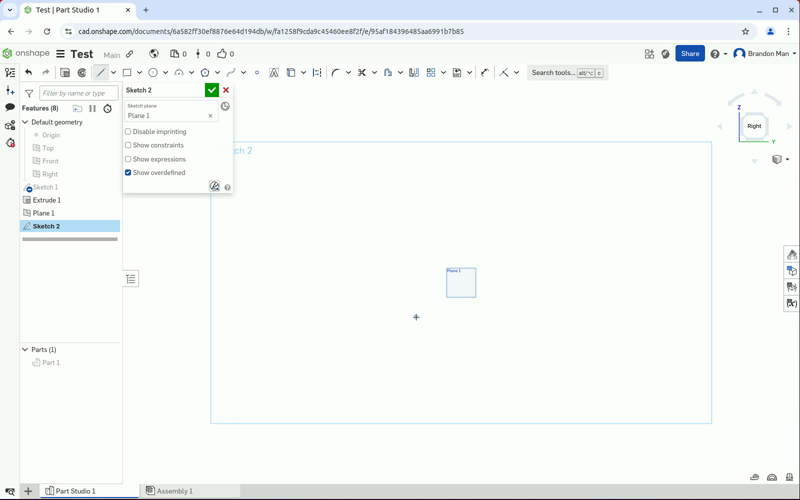
mouse_move(446, 316)
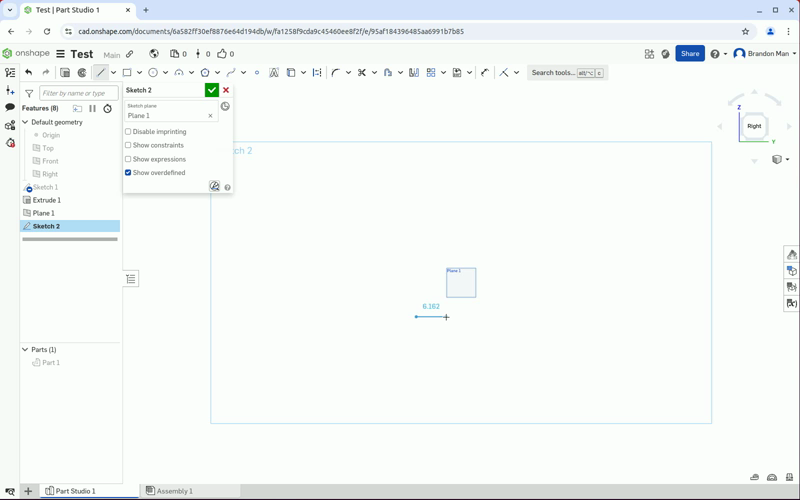
mouse_move(461, 316)
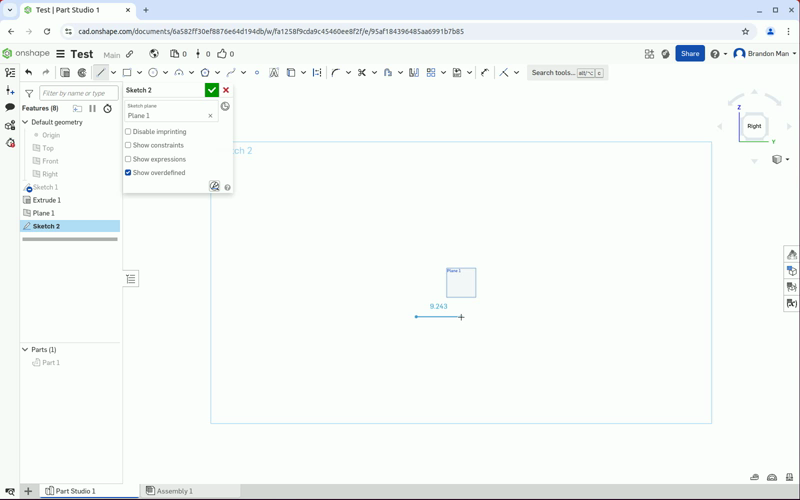
click(461, 316)
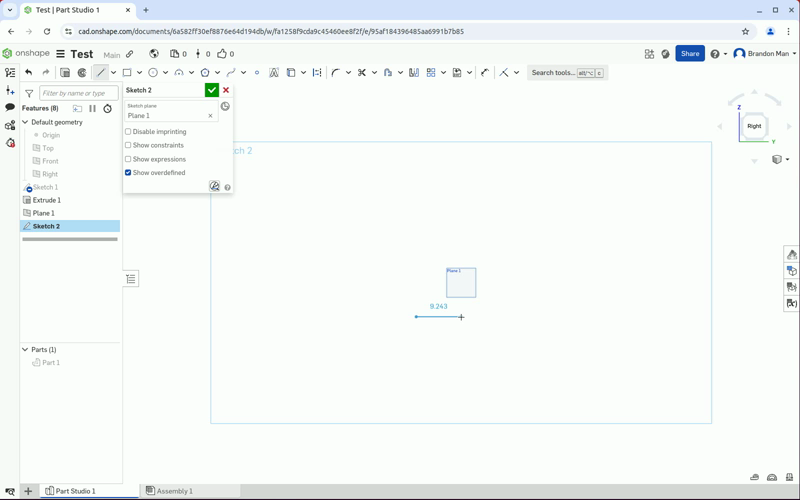
key_up(shift)
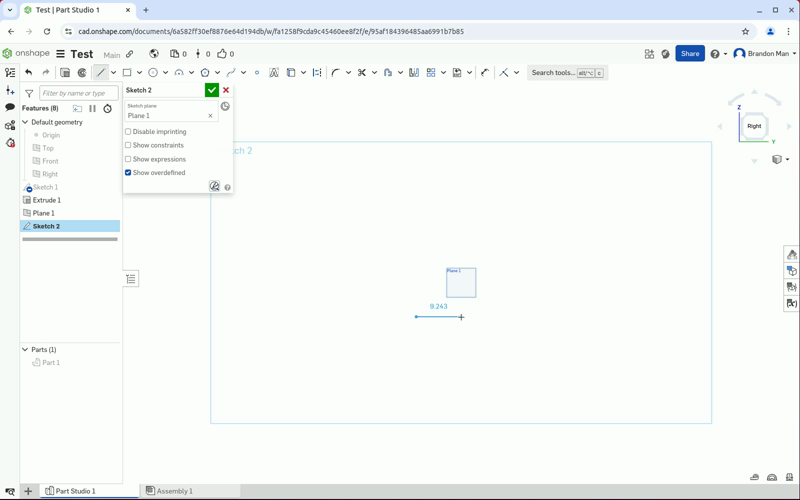
key_down(shift)
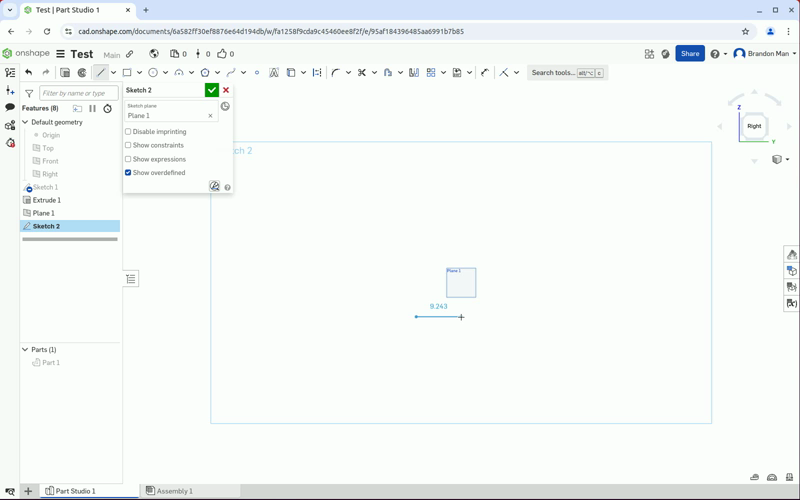
mouse_move(461, 227)
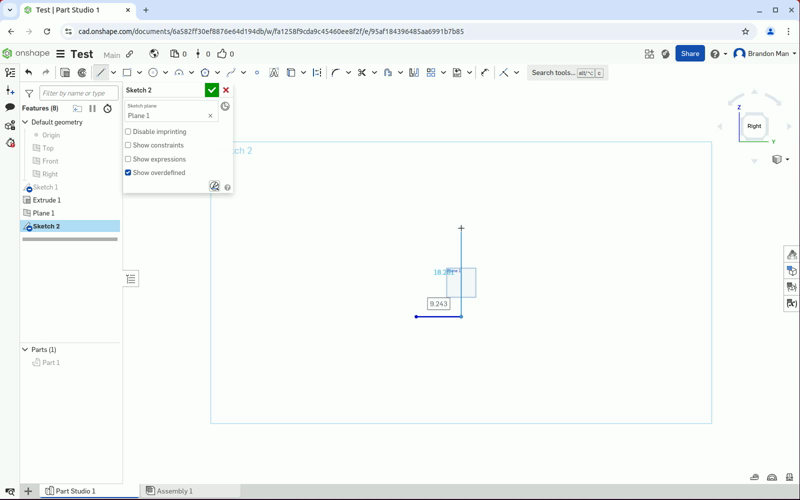
click(461, 227)
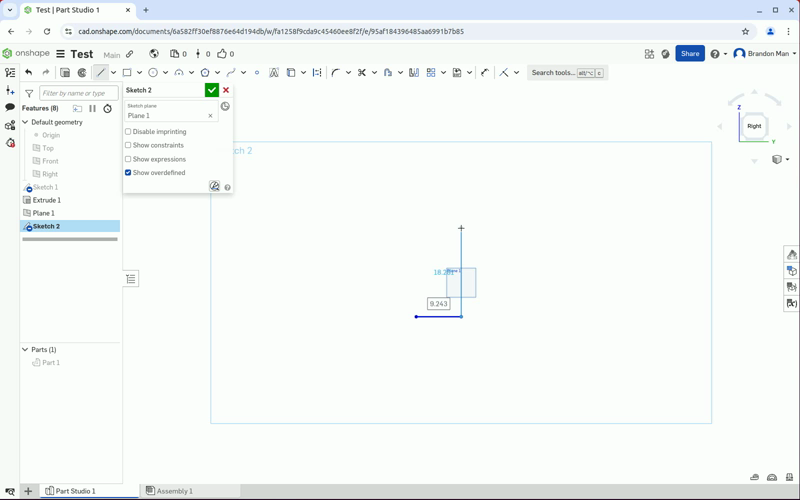
key_up(shift)
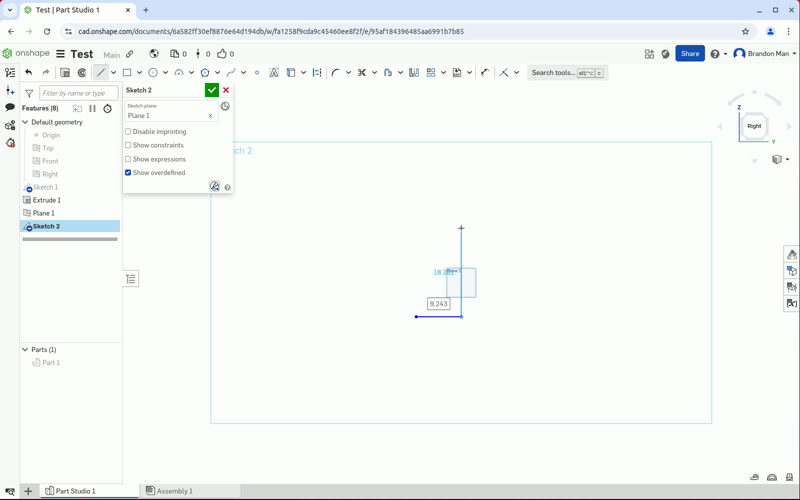
key_down(shift)
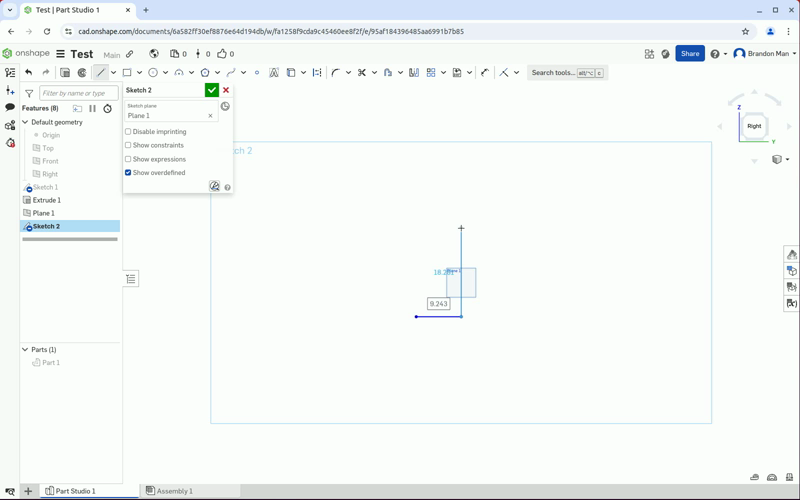
mouse_move(491, 227)
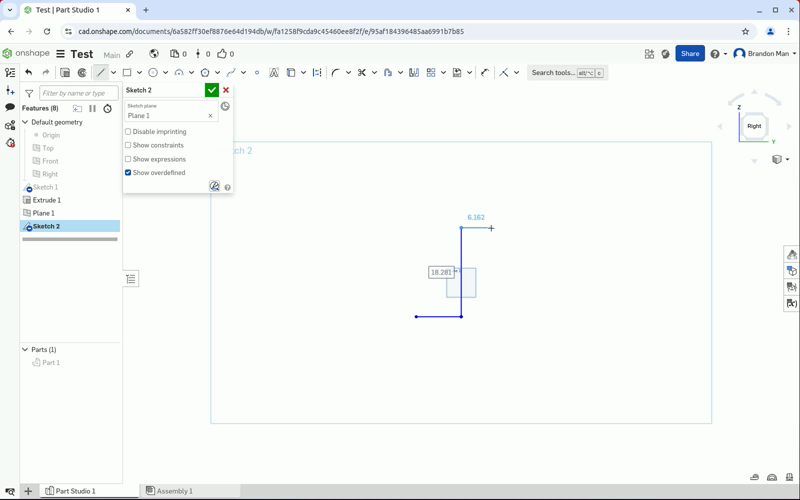
mouse_move(416, 227)
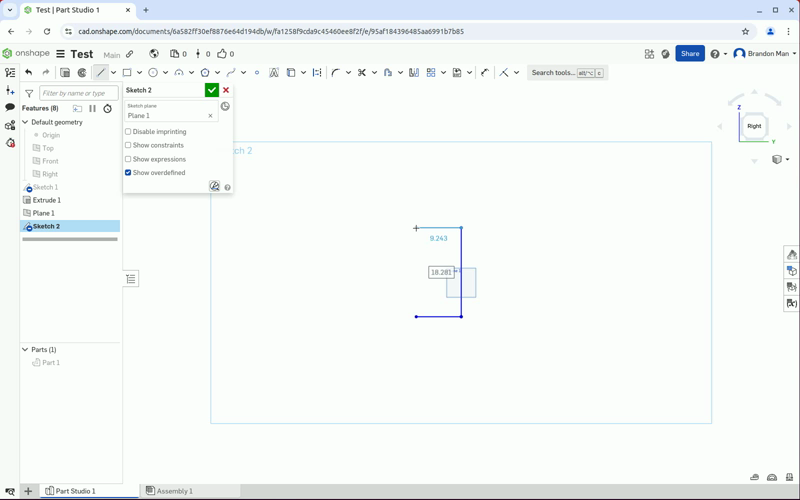
click(416, 227)
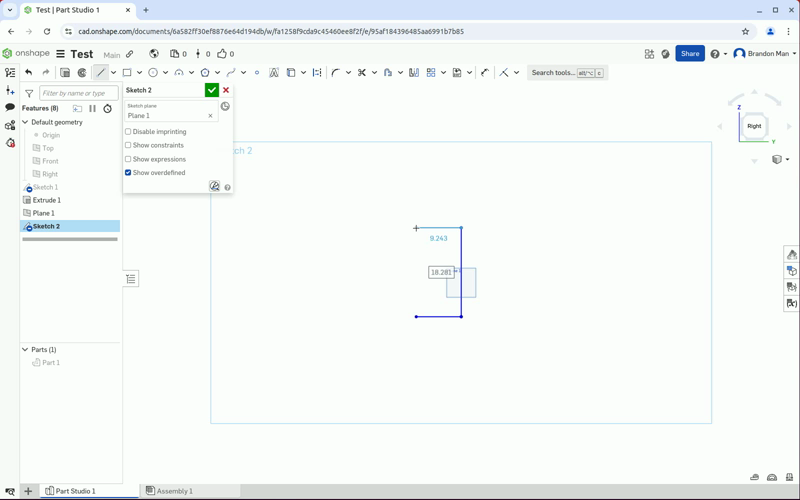
key_up(shift)
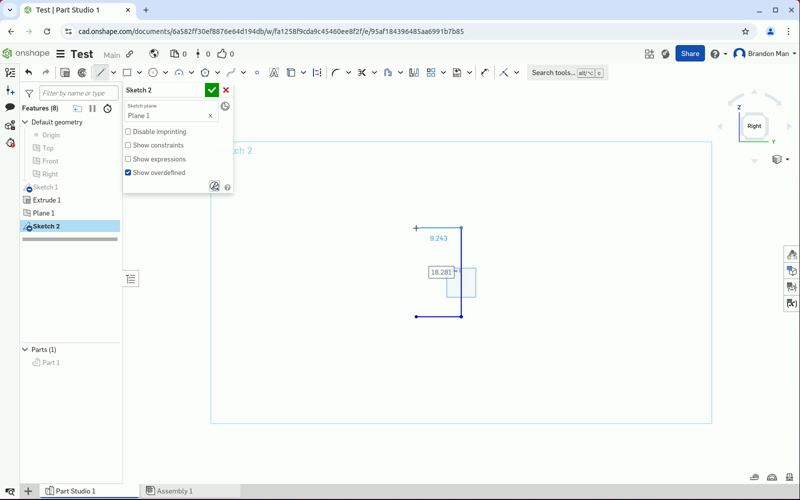
key_down(shift)
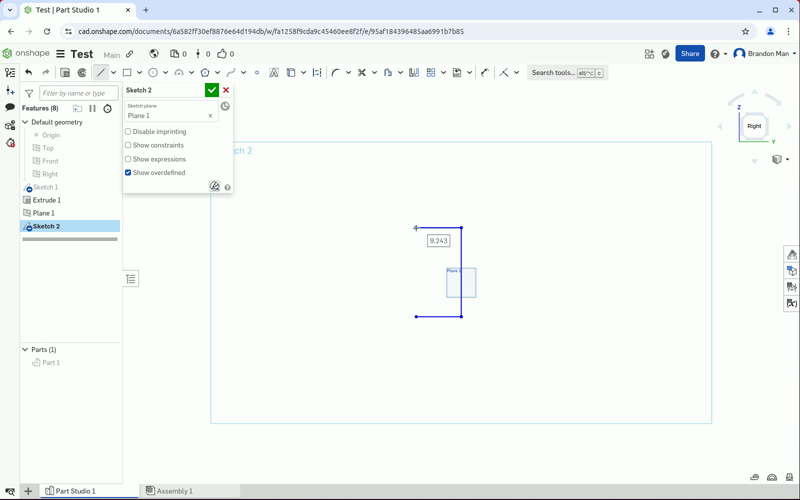
mouse_move(416, 316)
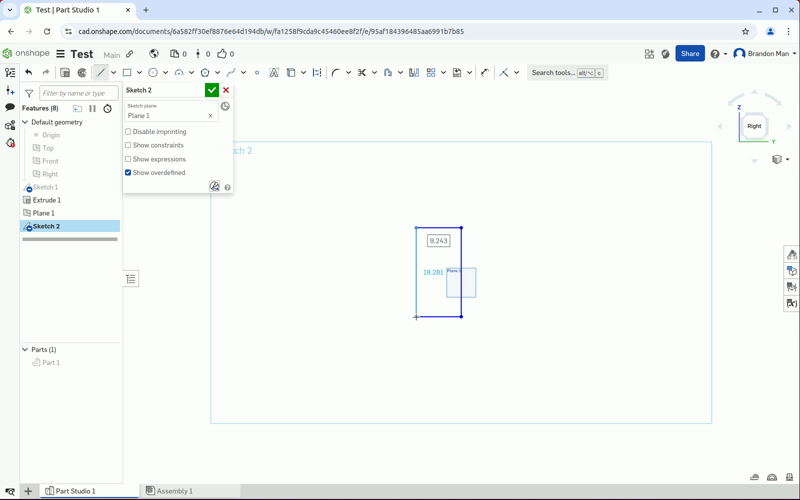
key_up(shift)
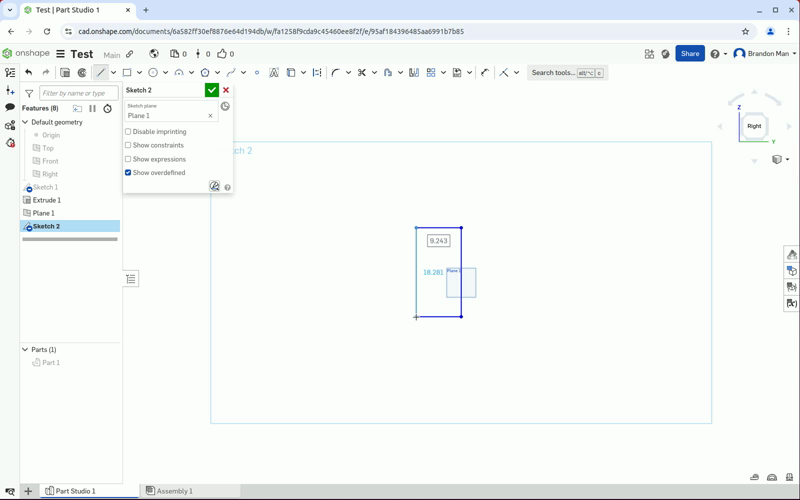
click(416, 316)
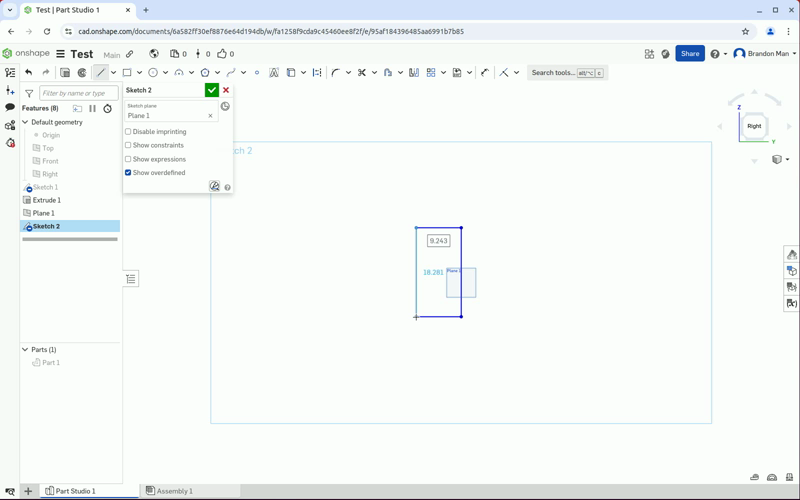
key(esc)
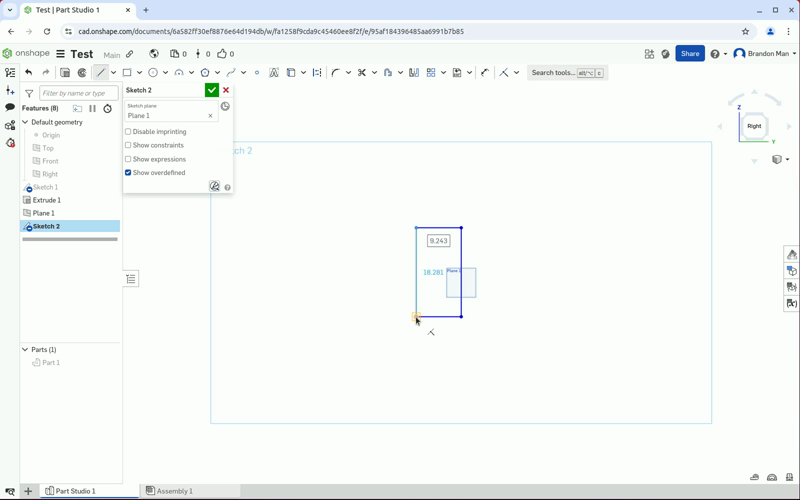
mouse_move(441, 312)
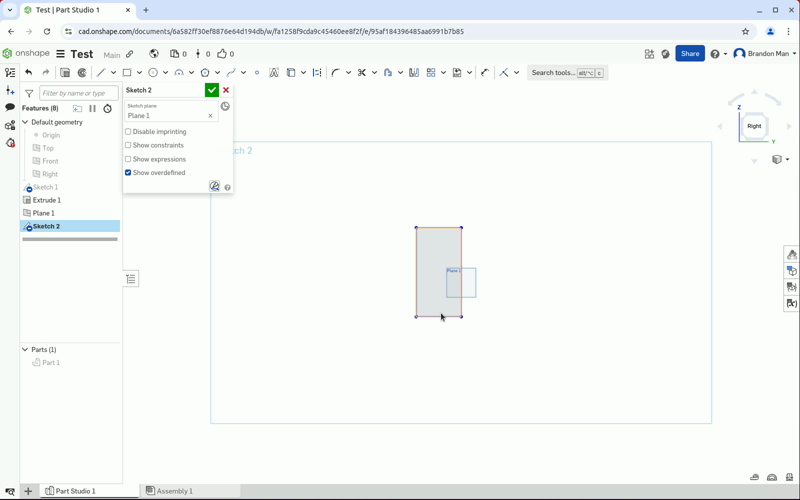
click(441, 312)
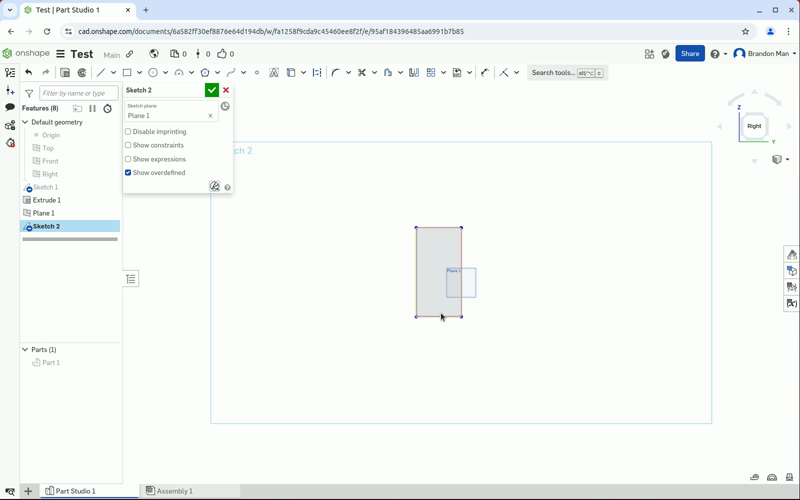
mouse_move(73, 352)
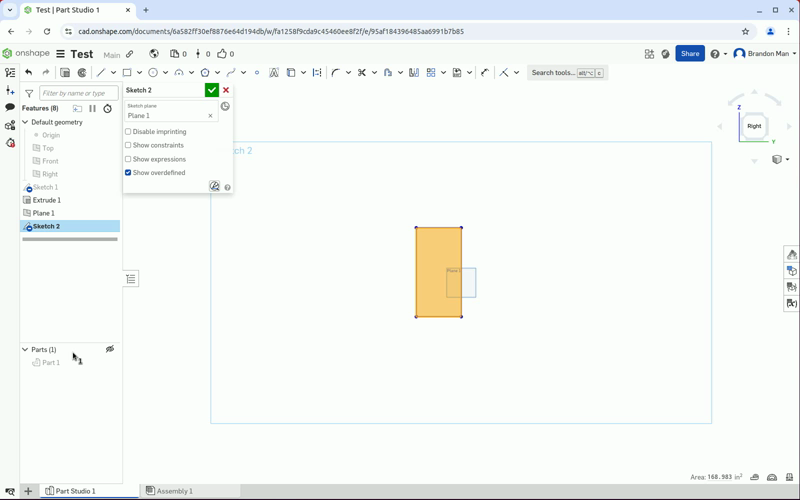
key(shift+y)
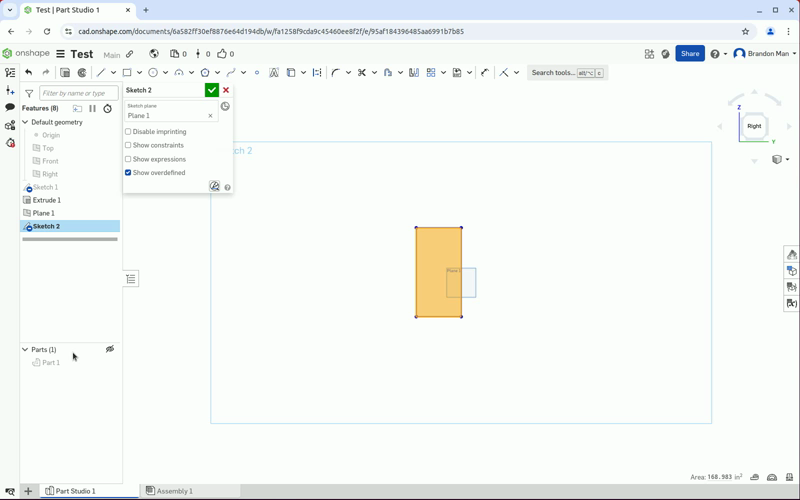
key(shift+e)
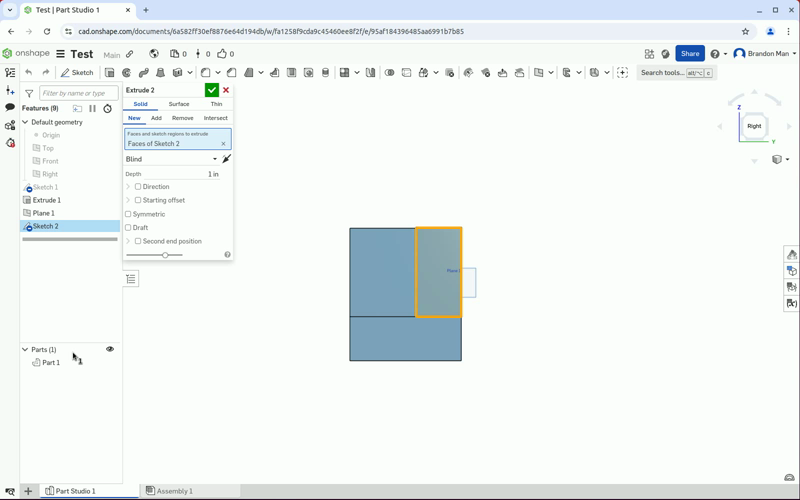
mouse_move(143, 106)
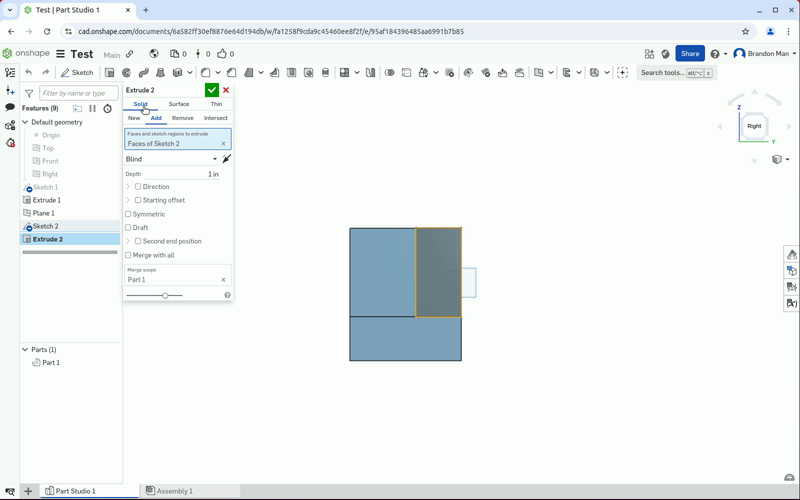
click(143, 106)
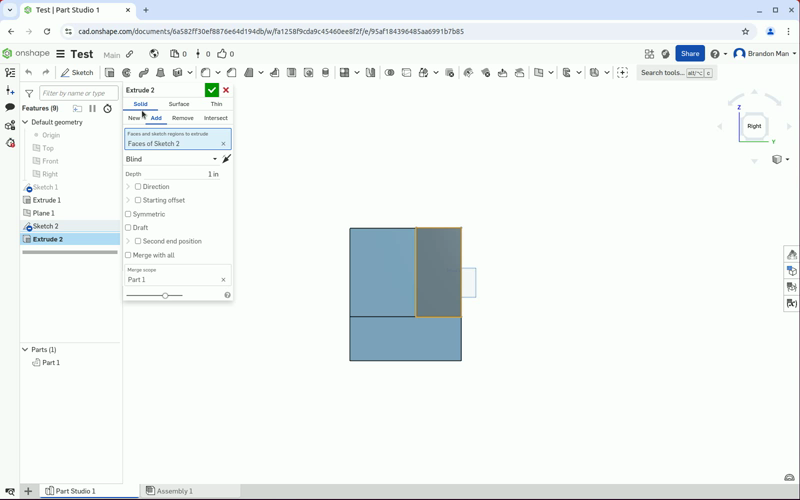
mouse_move(137, 120)
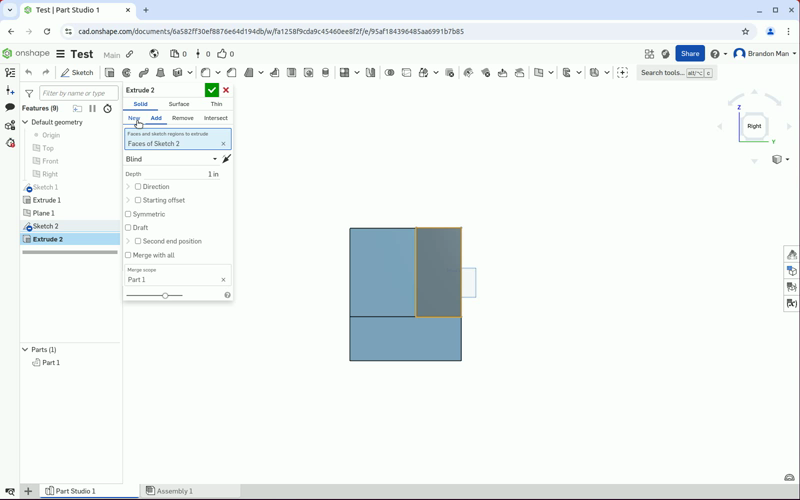
click(137, 120)
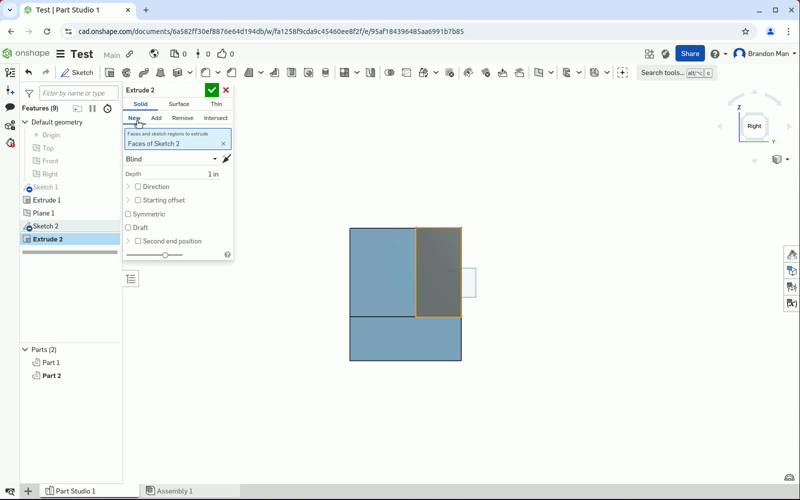
key(tab, 4)
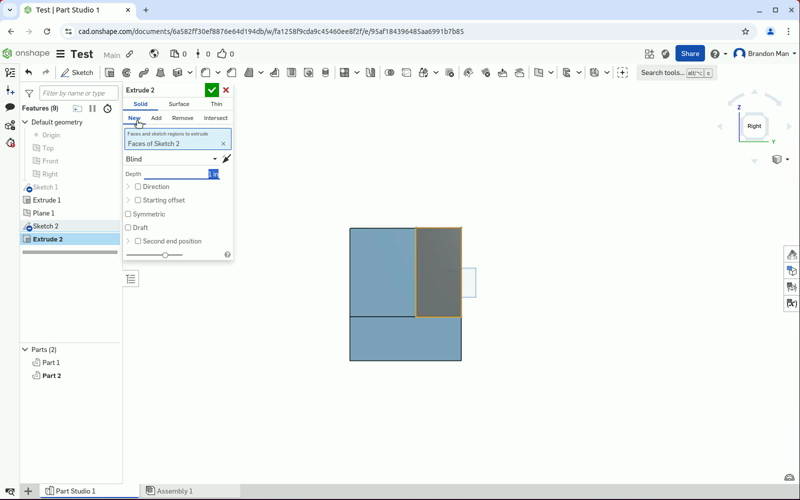
text(13.721)
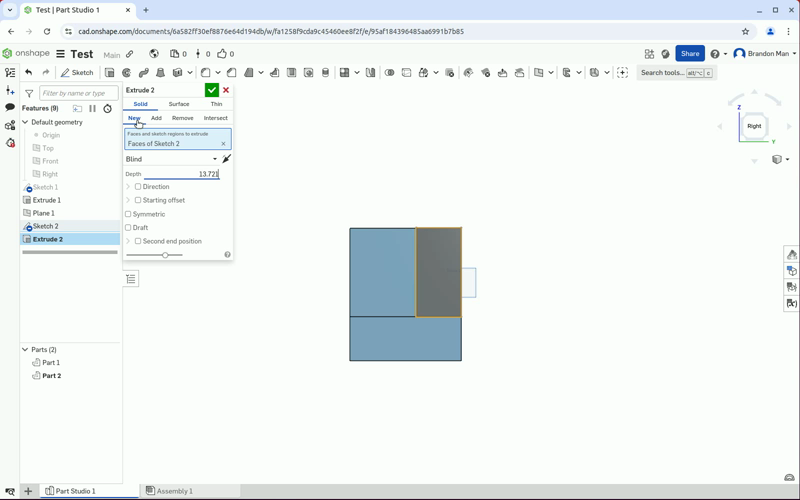
key(enter)
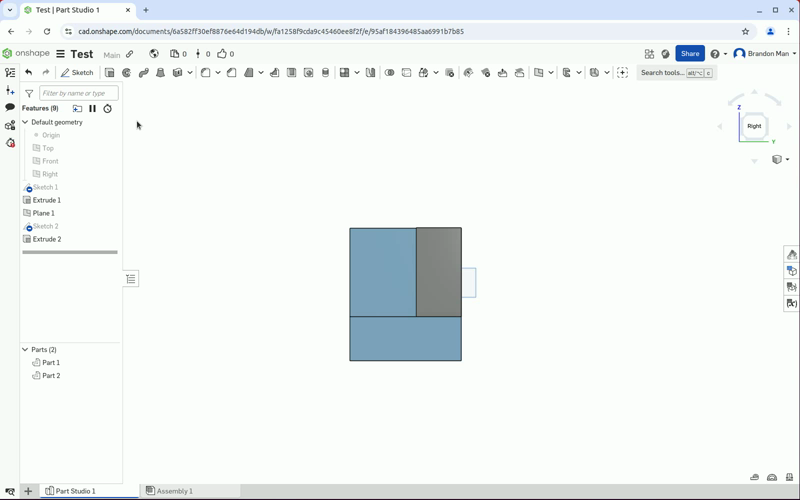
key(shift+h)
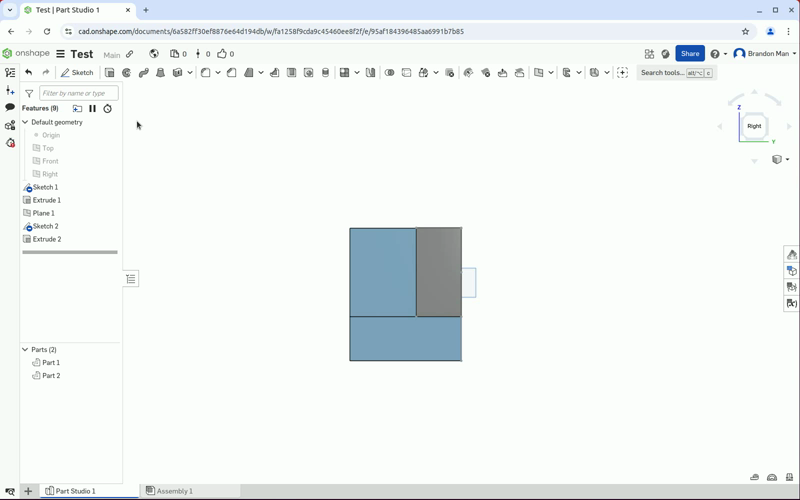
key(shift+h)
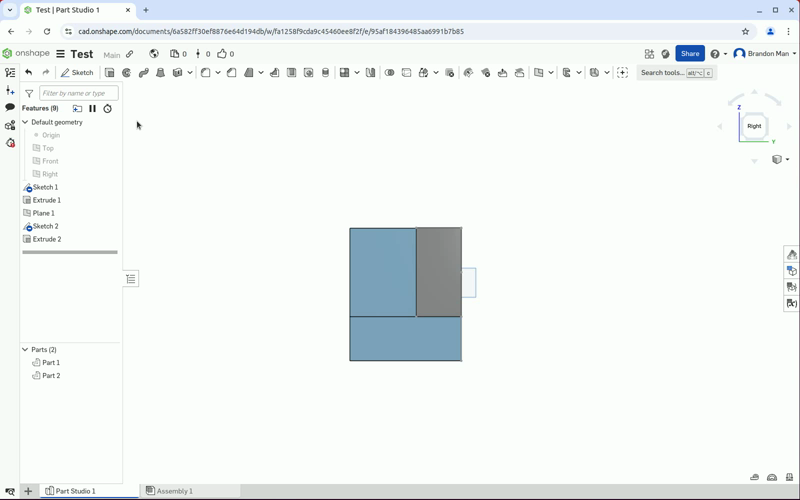
key(shift+7)
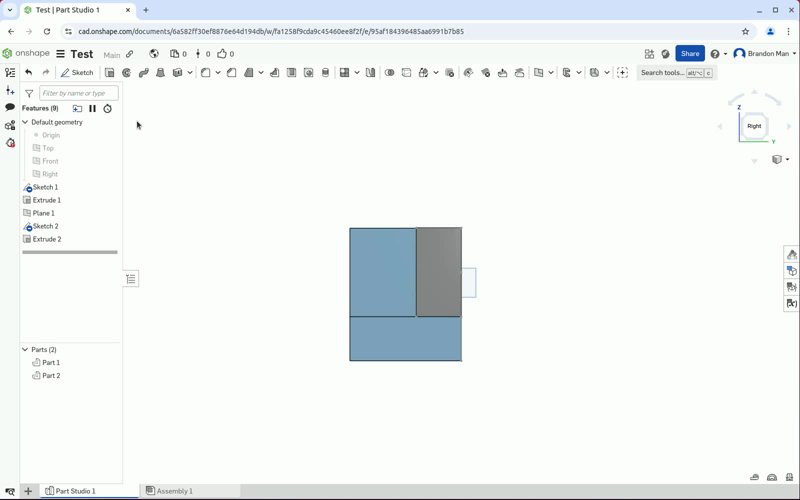
key(right, 2)
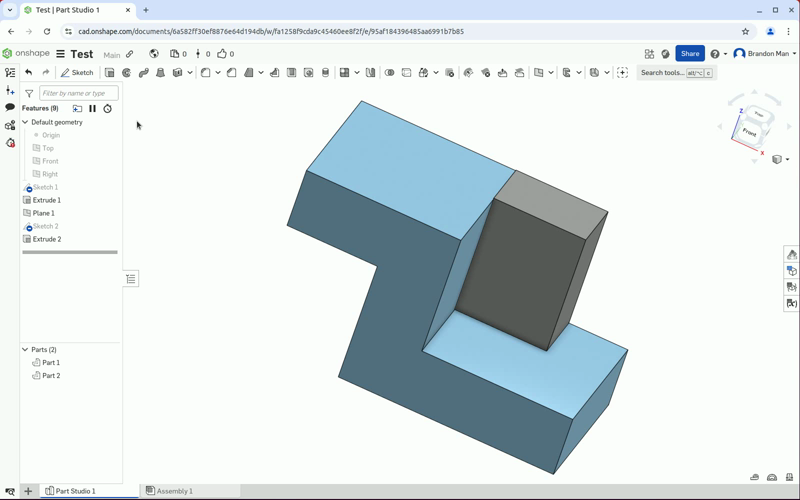
key(down, 2)
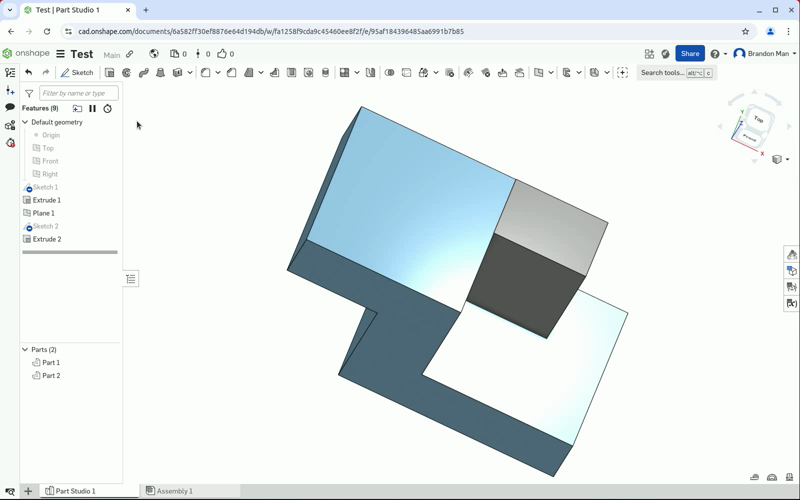
key(up, 2)
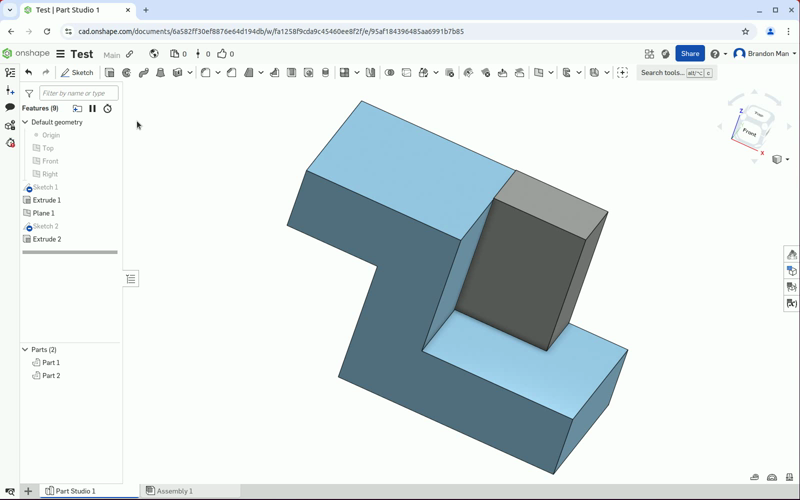
key(left, 2)
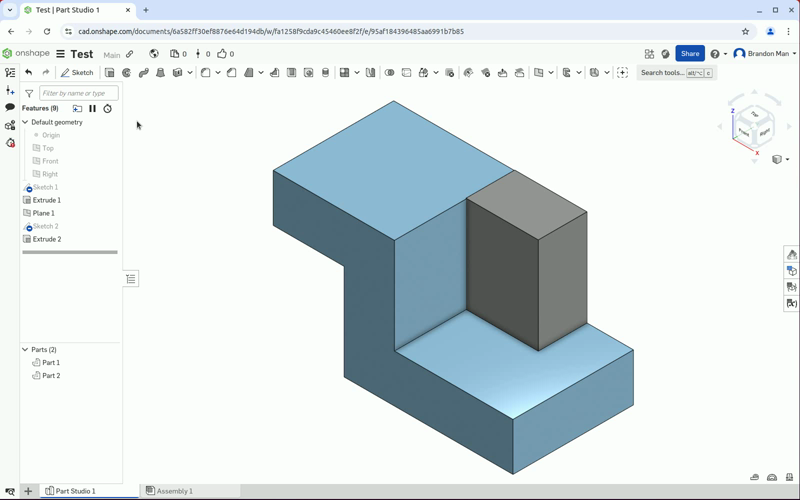
mouse_move(73, 189)
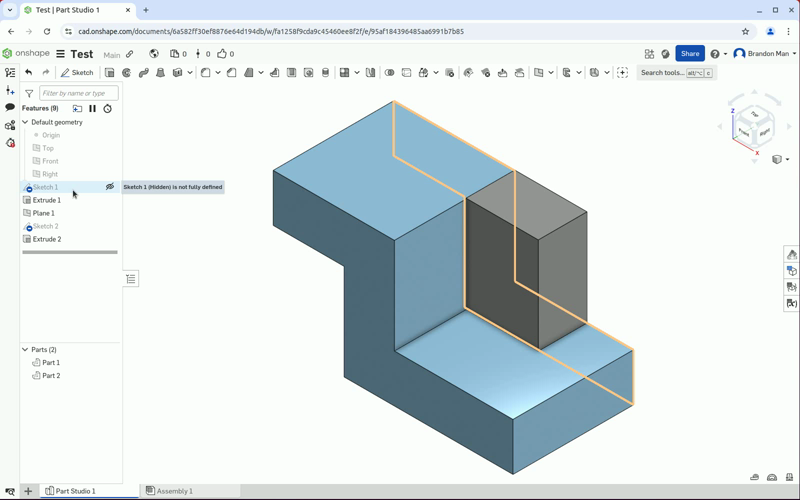
click(73, 189)